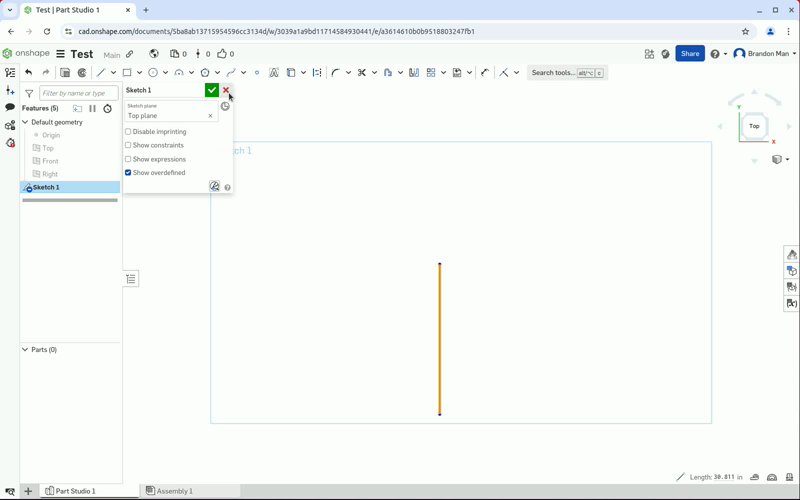
key(shift+h)
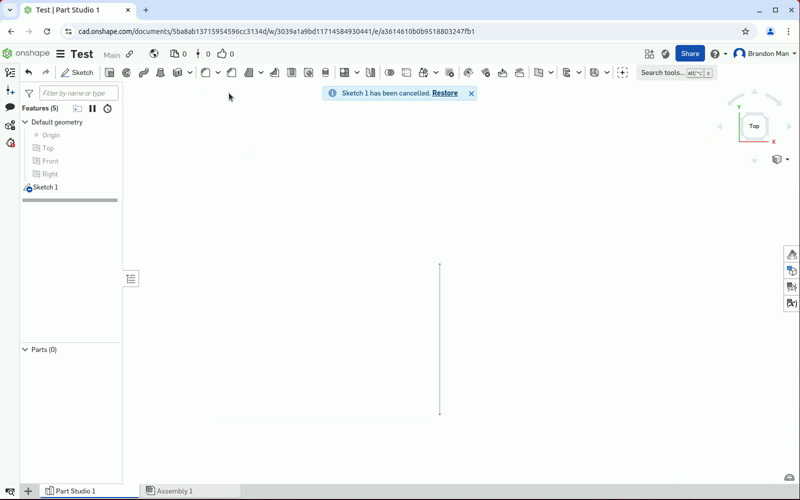
key(shift+s)
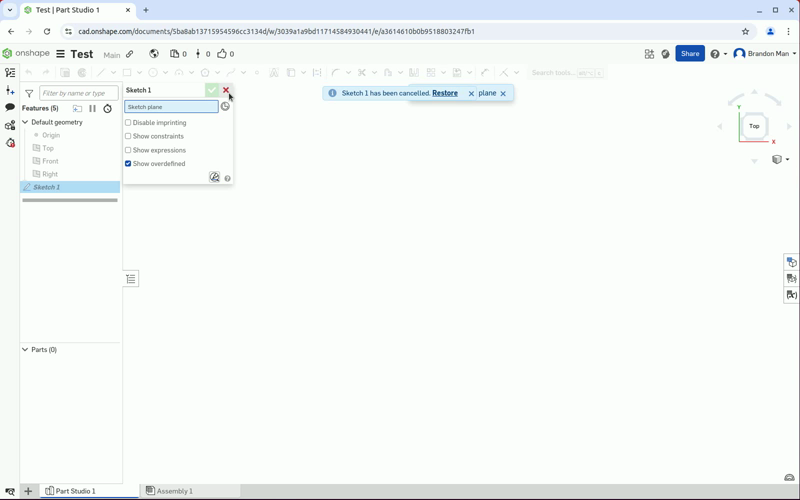
mouse_move(73, 150)
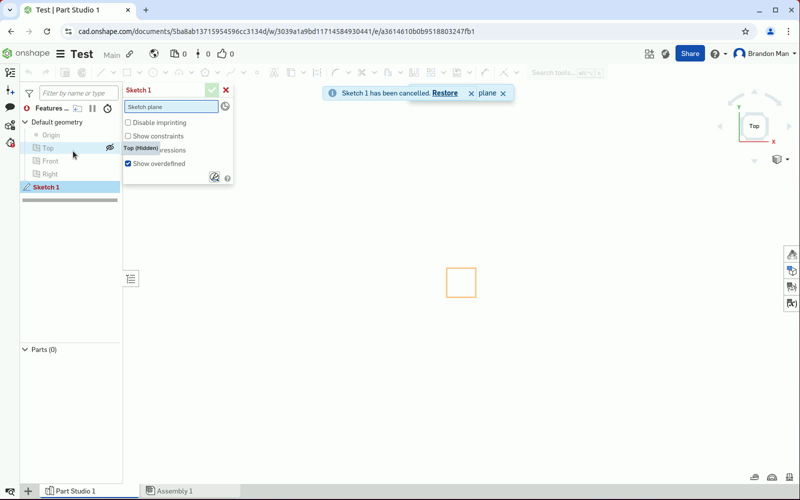
click(73, 150)
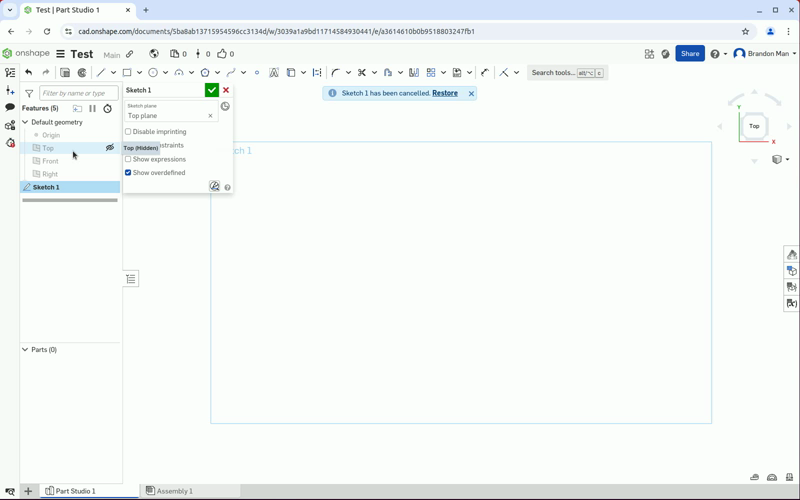
mouse_move(73, 352)
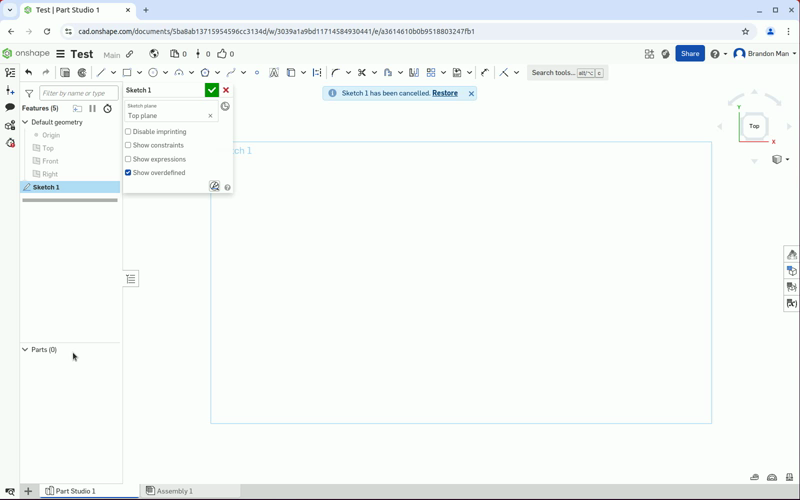
key(y)
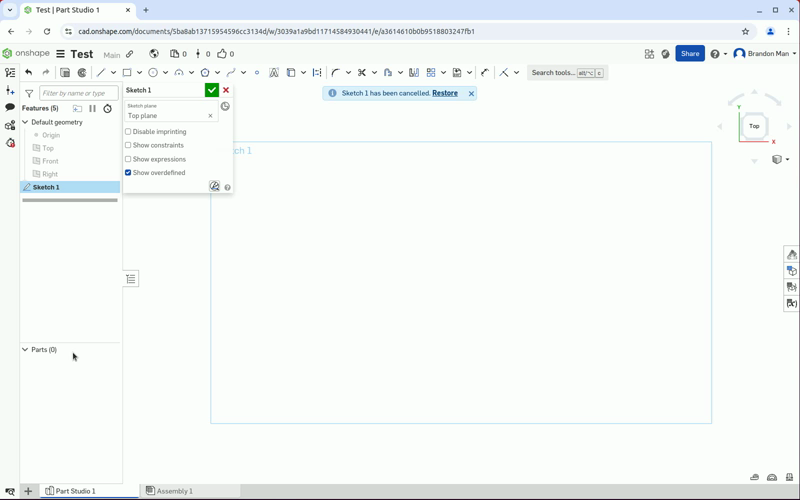
key(a)
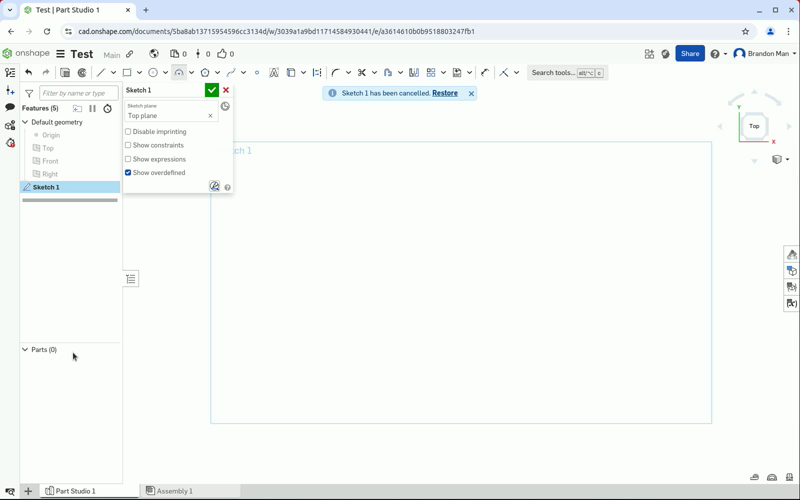
key_down(shift)
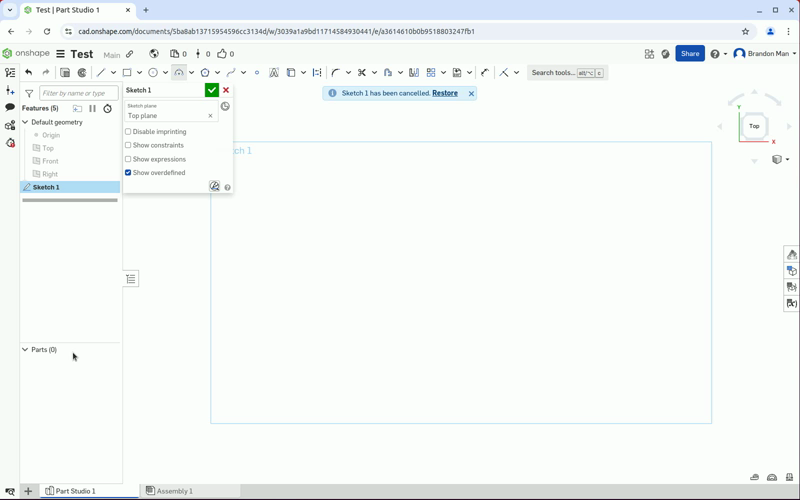
mouse_move(352, 316)
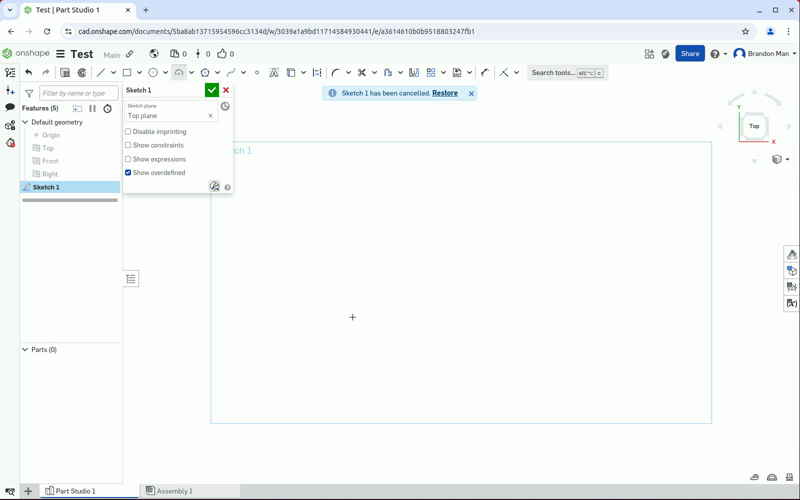
click(352, 316)
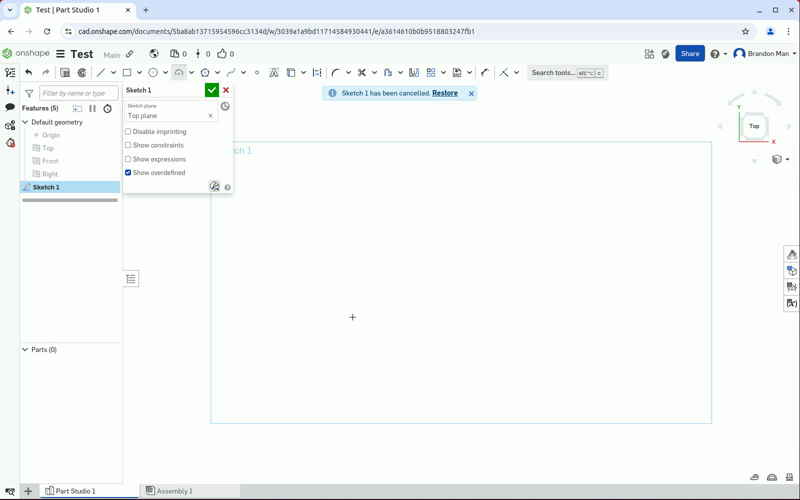
key_up(shift)
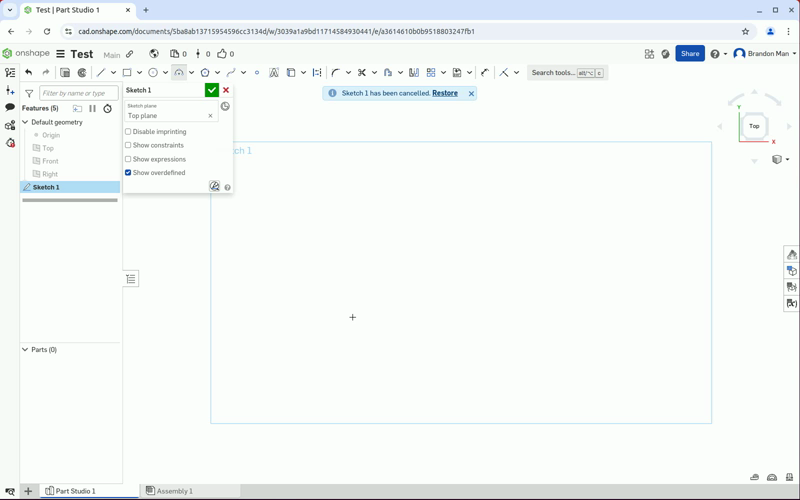
key_down(shift)
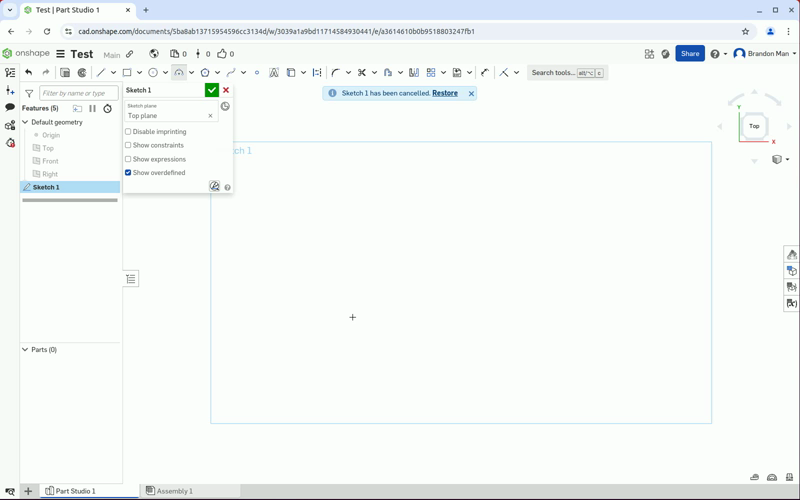
mouse_move(398, 364)
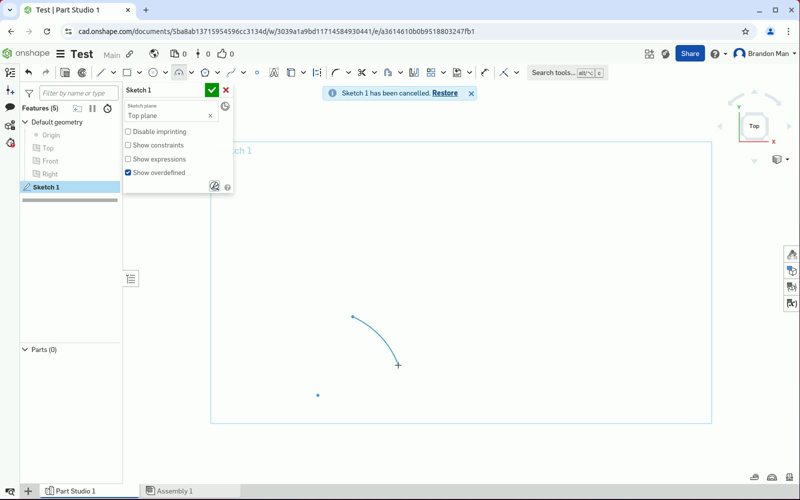
click(398, 364)
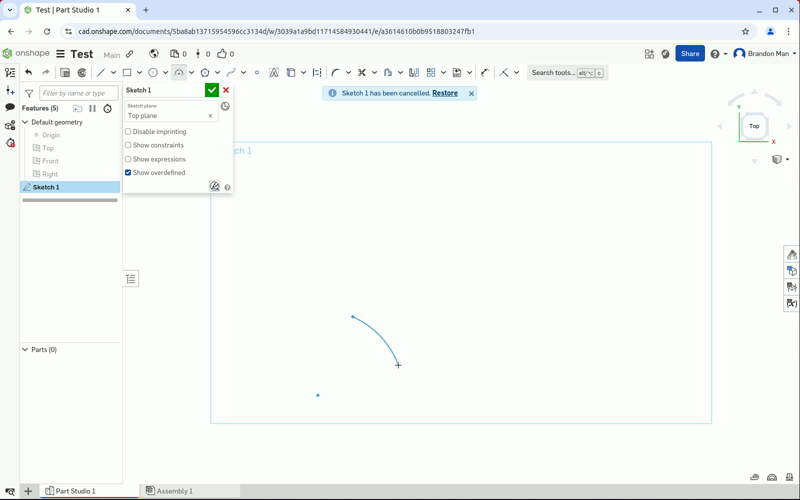
mouse_move(365, 350)
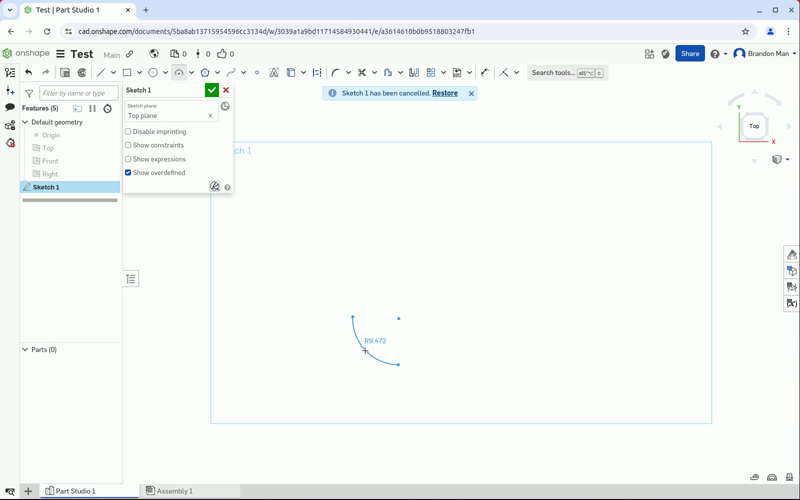
click(365, 350)
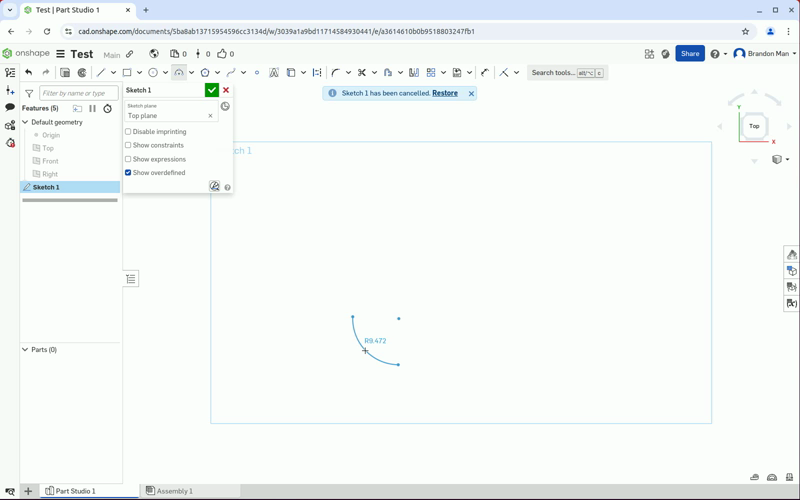
key_up(shift)
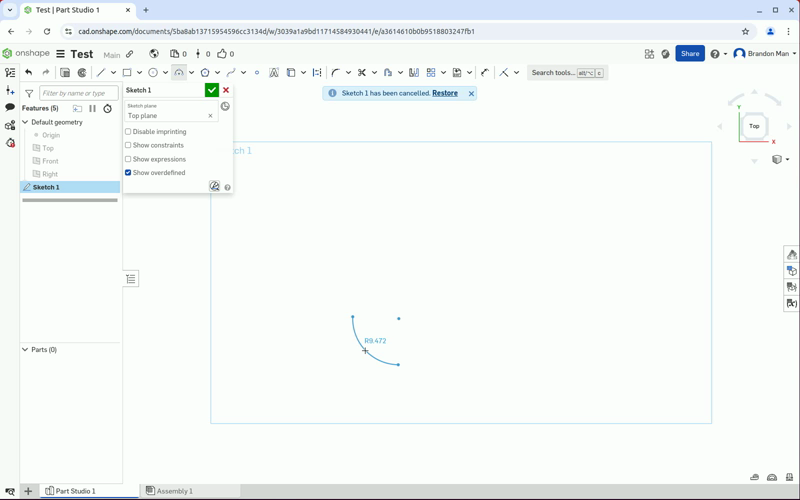
key(esc)
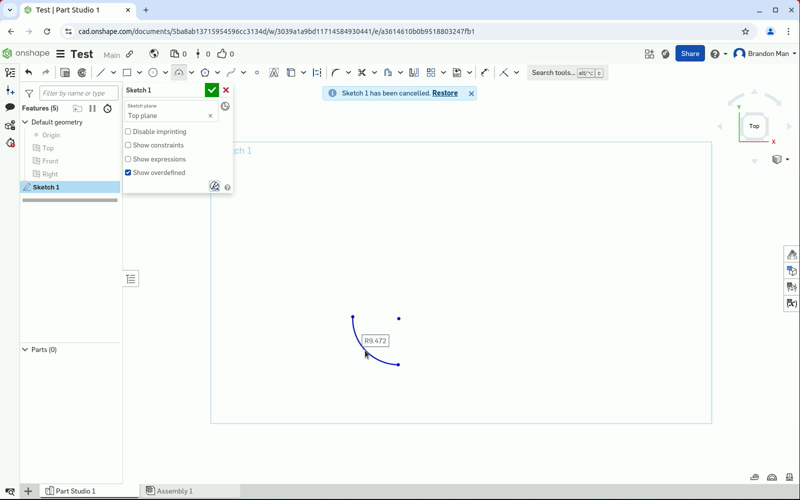
key(l)
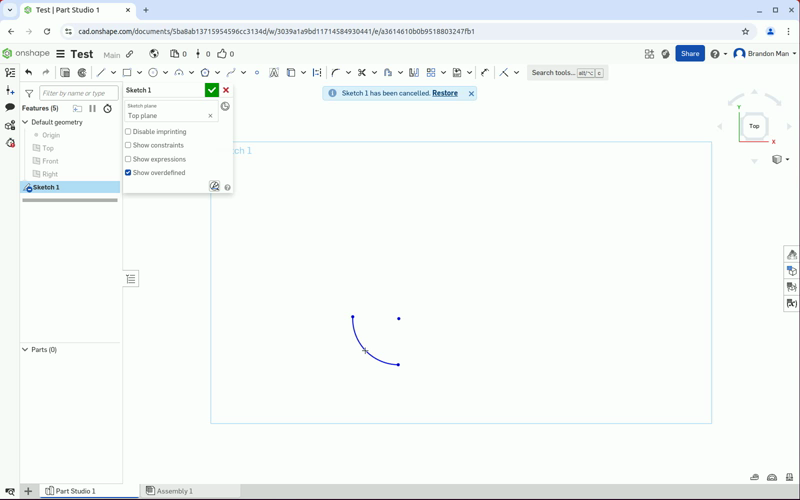
mouse_move(398, 364)
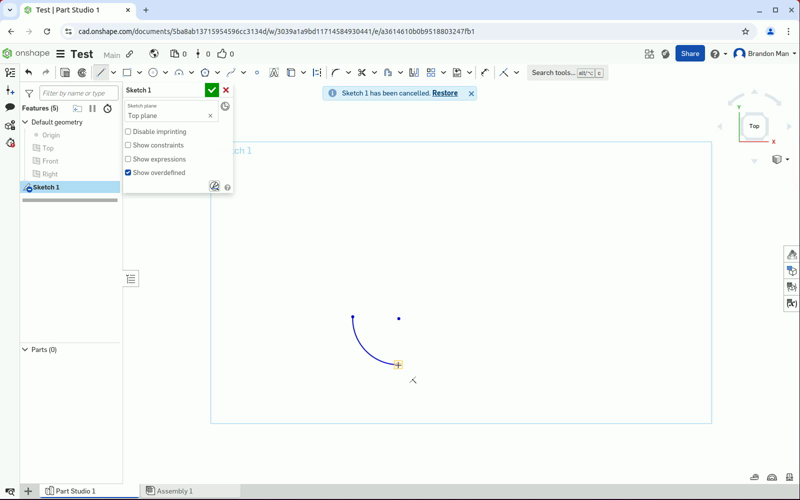
click(398, 364)
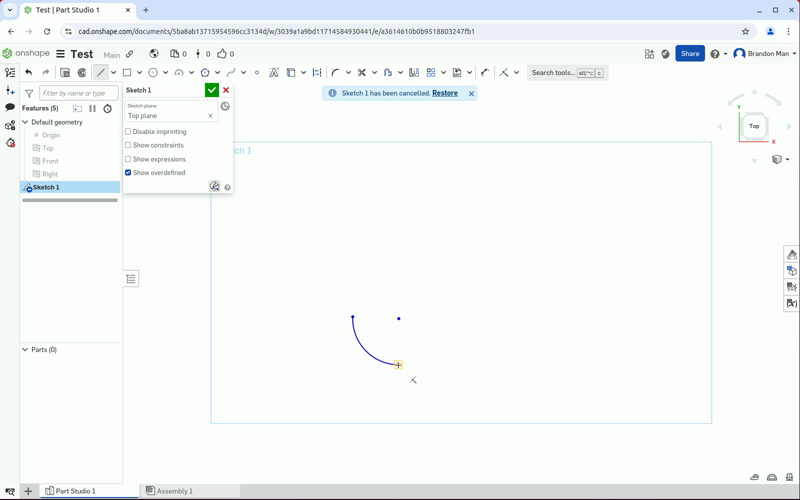
key_down(shift)
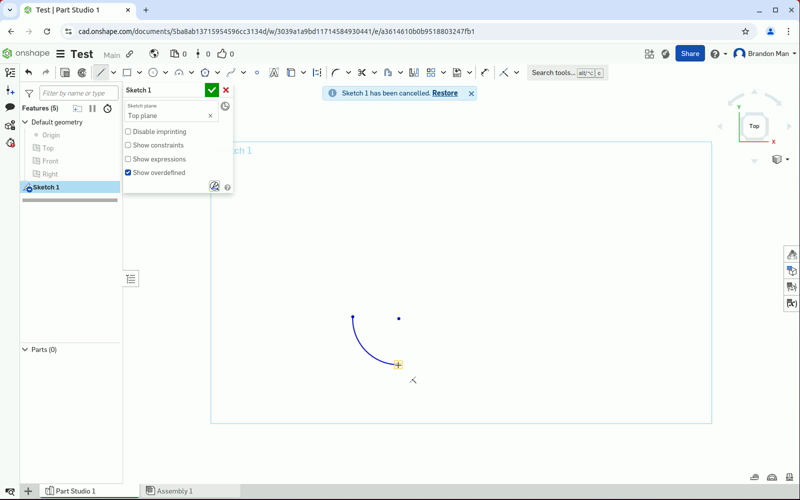
mouse_move(525, 364)
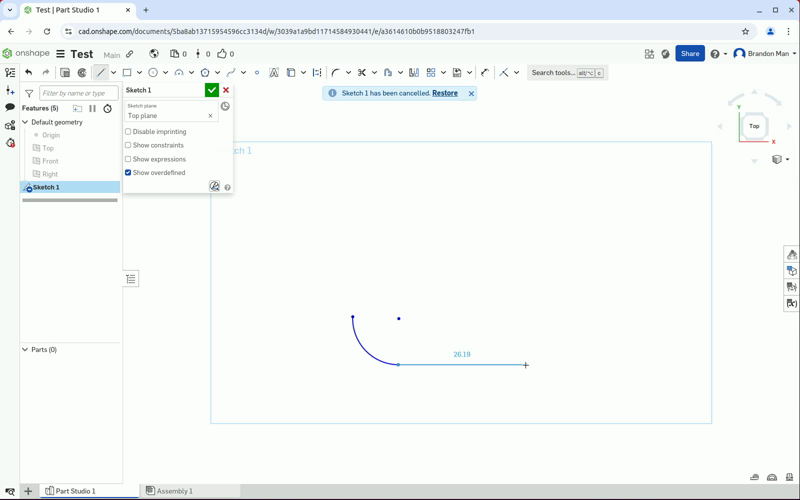
click(525, 364)
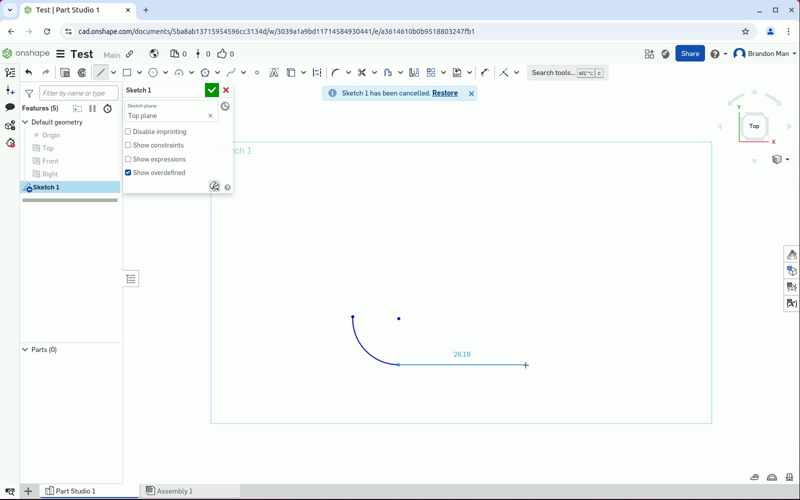
key_up(shift)
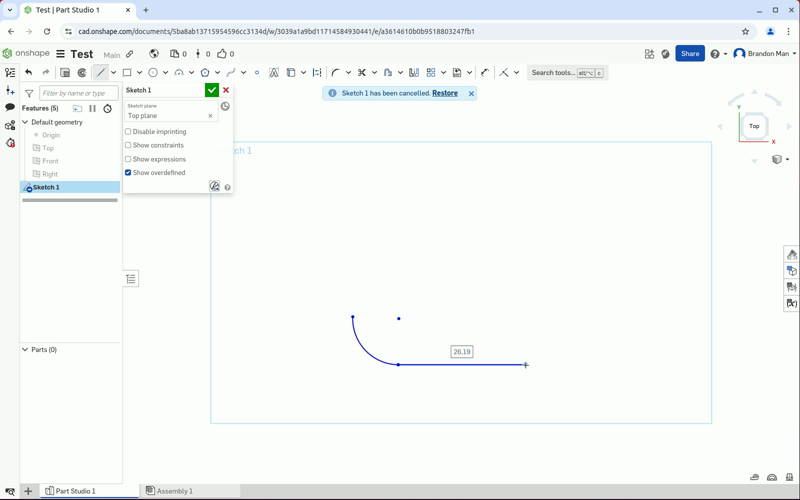
key(esc)
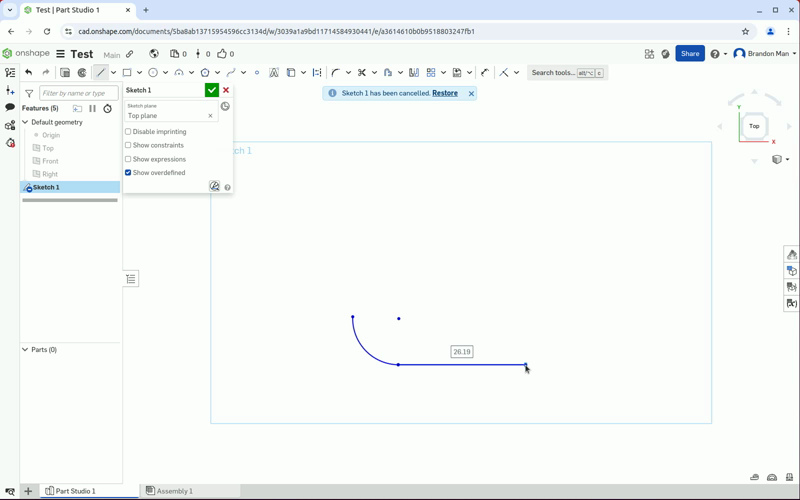
key(a)
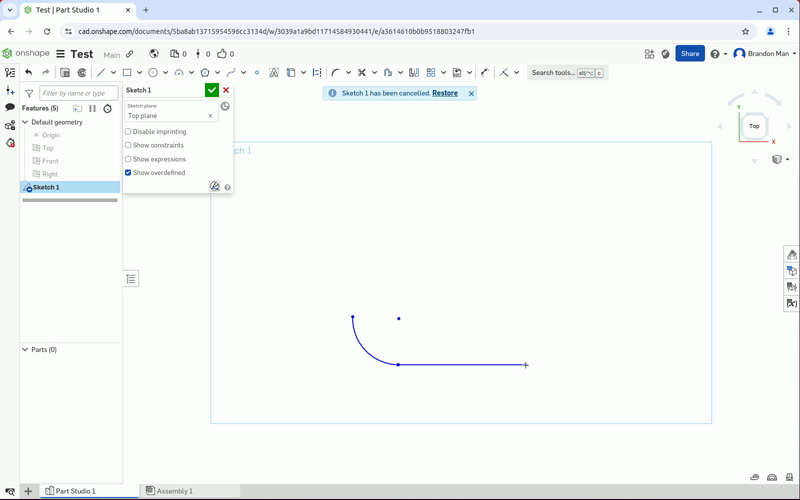
mouse_move(525, 364)
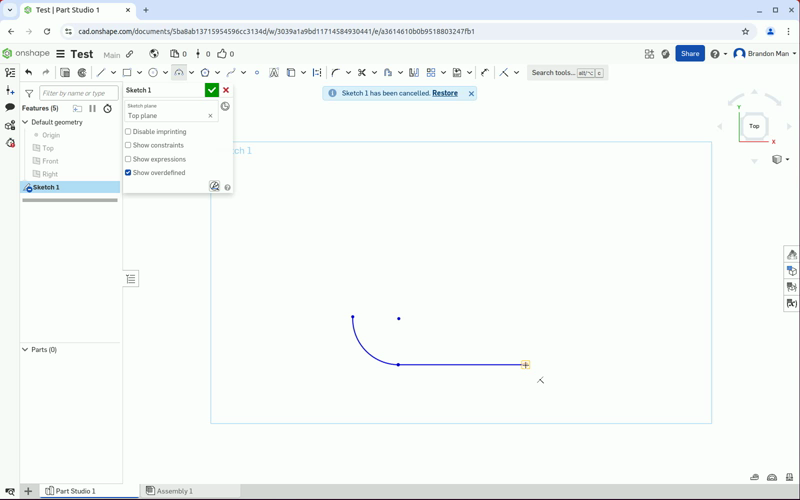
click(525, 364)
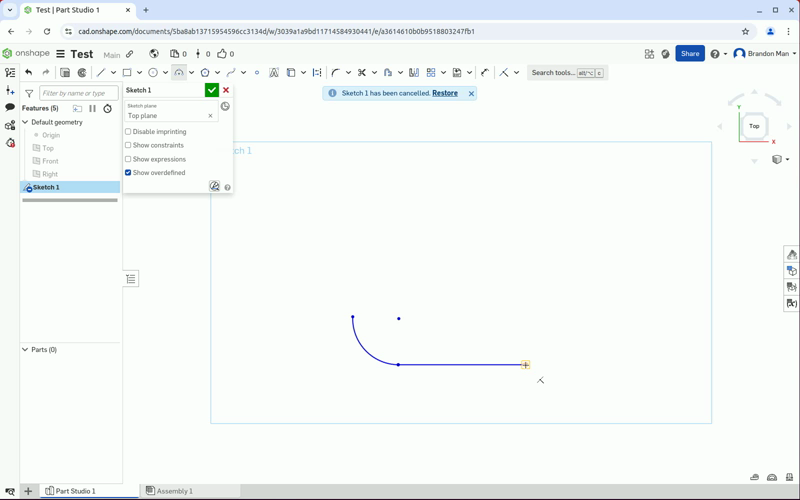
key_down(shift)
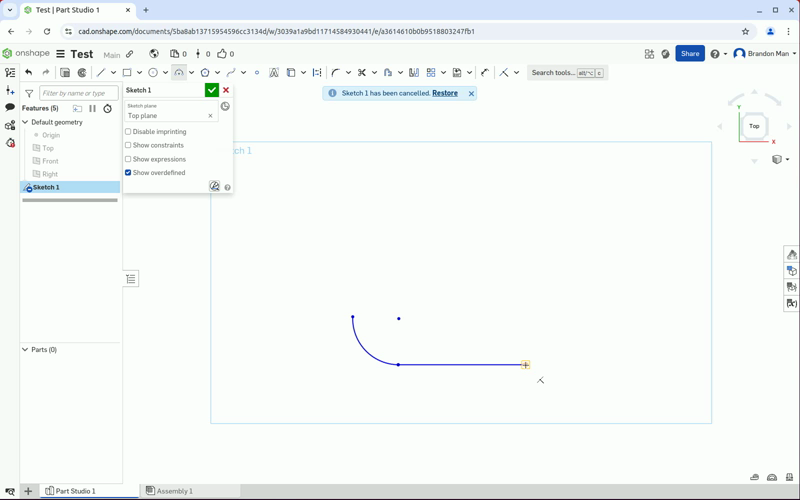
mouse_move(568, 316)
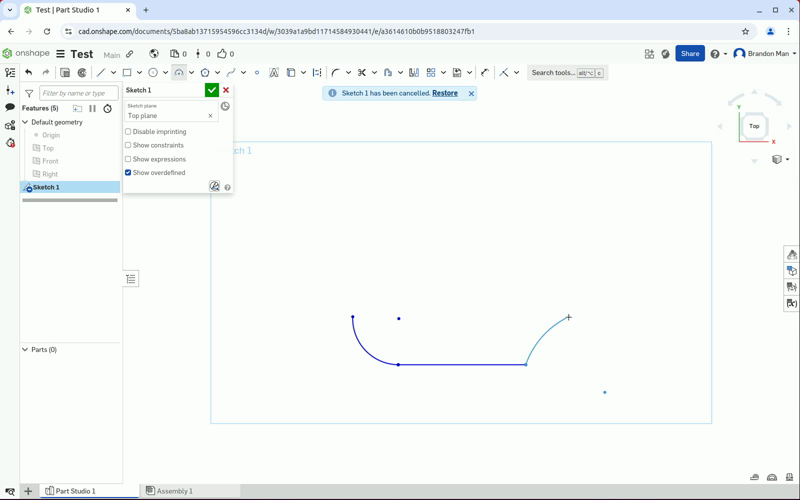
click(568, 316)
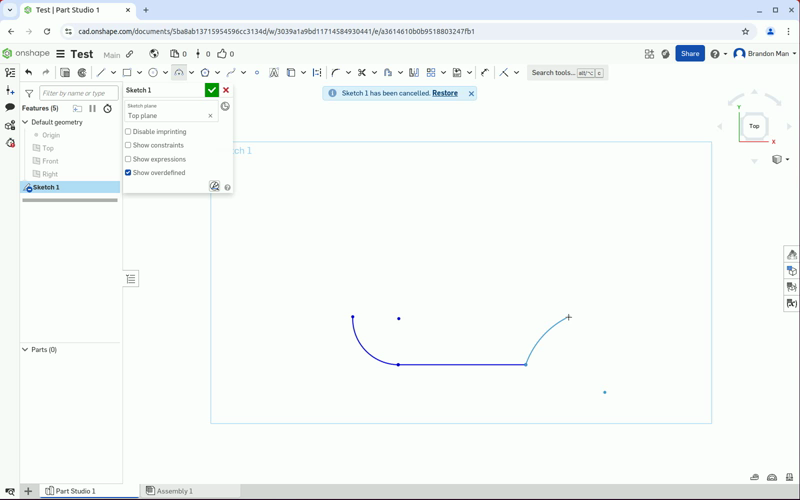
mouse_move(557, 350)
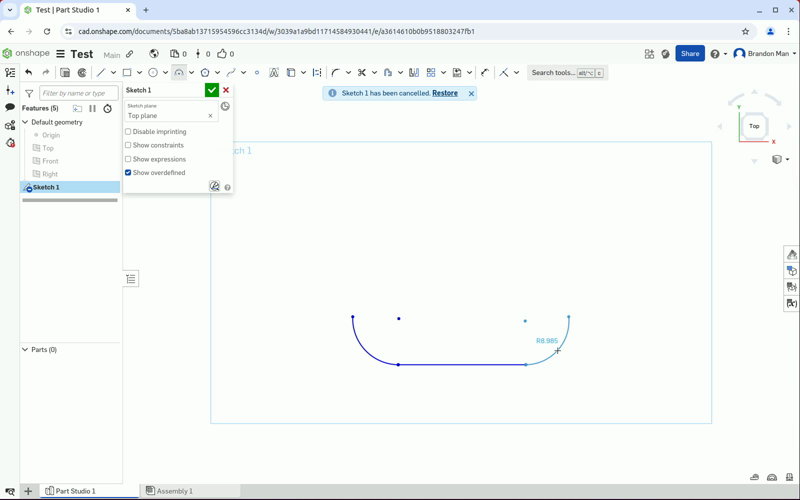
click(557, 350)
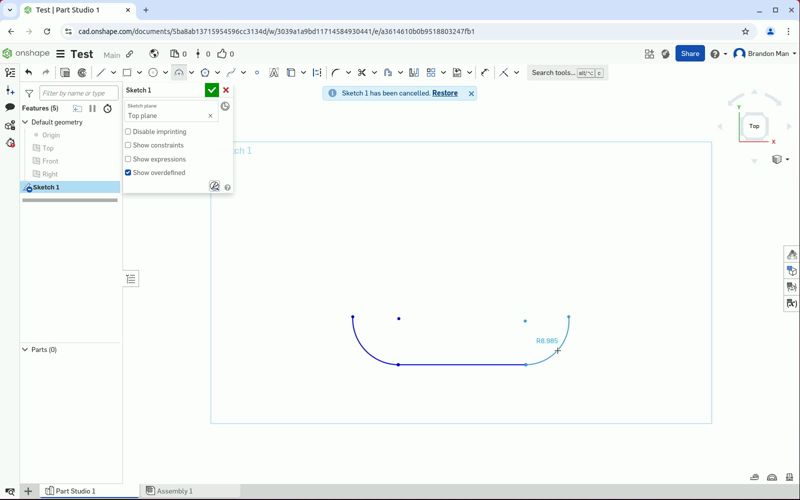
key_up(shift)
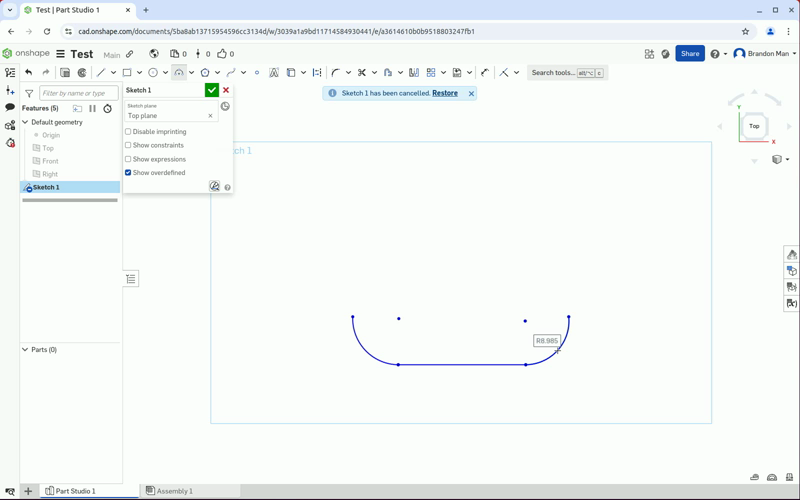
key(esc)
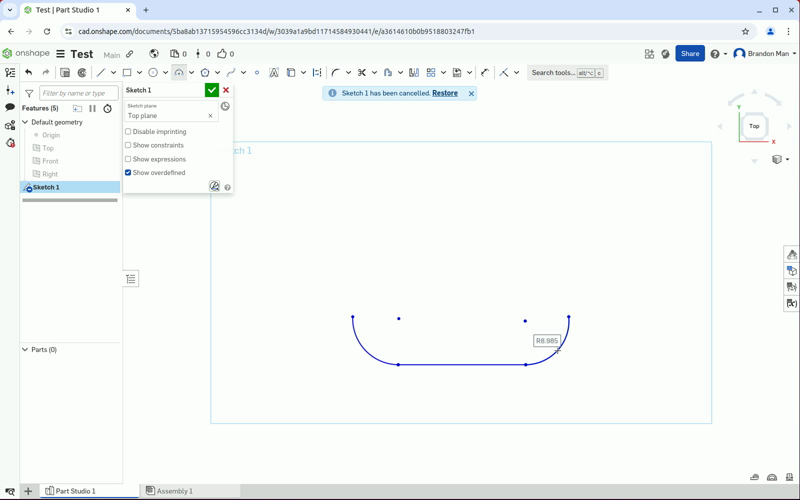
key(l)
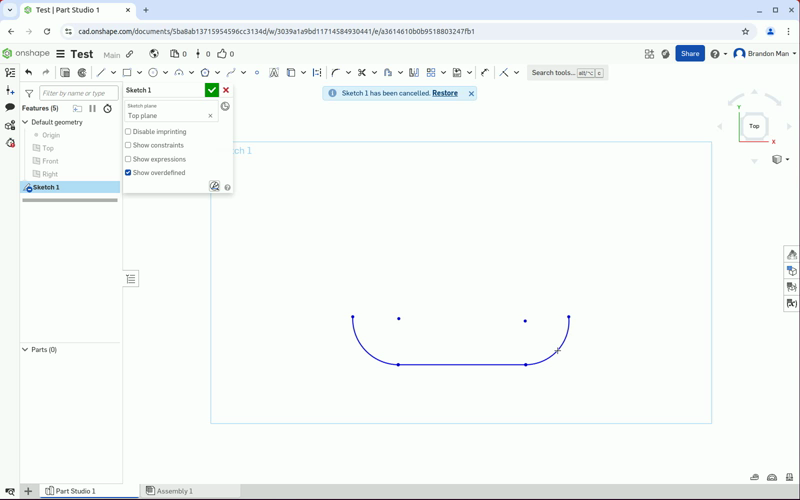
mouse_move(568, 316)
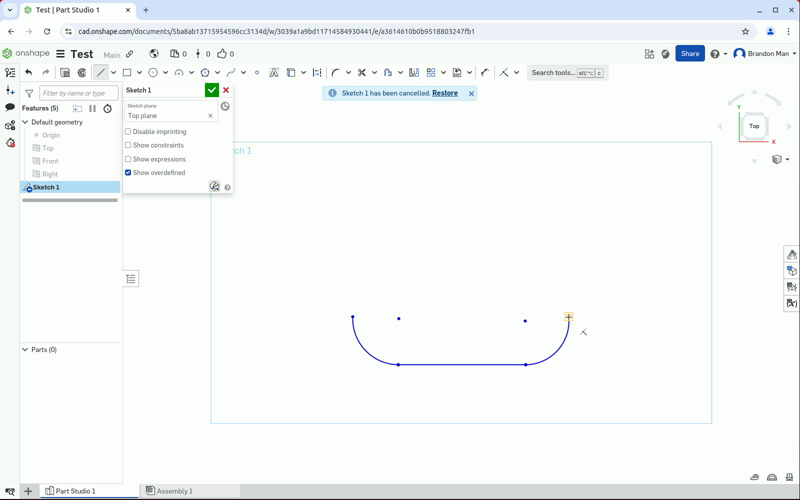
click(568, 316)
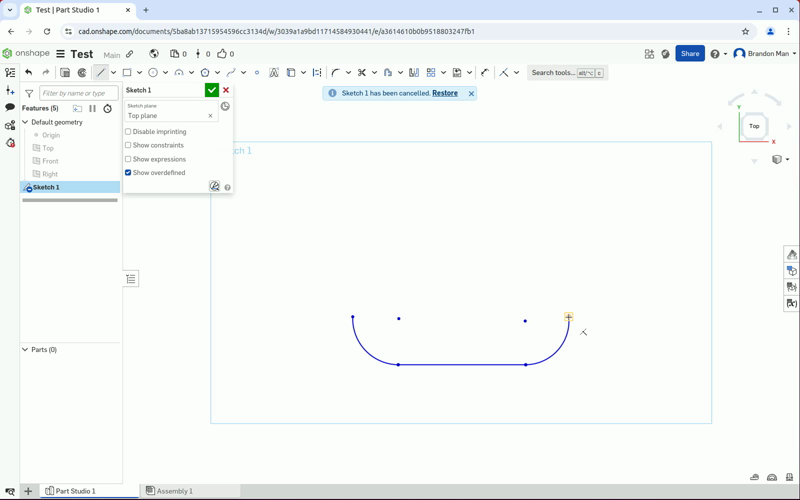
key_down(shift)
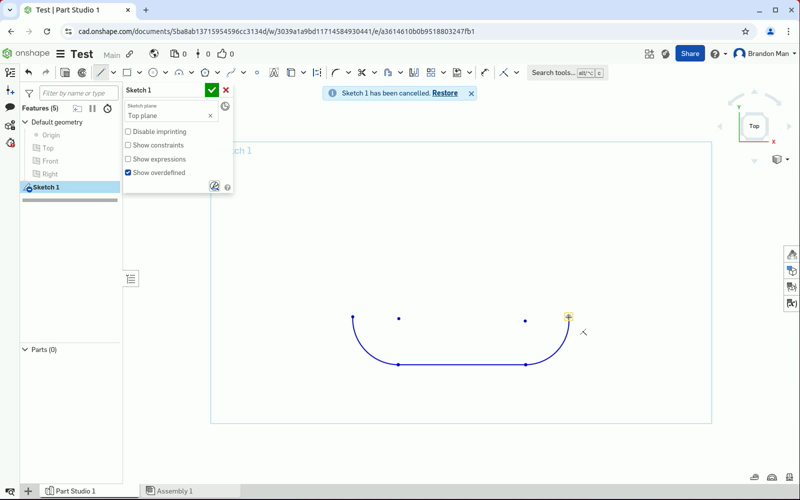
mouse_move(511, 203)
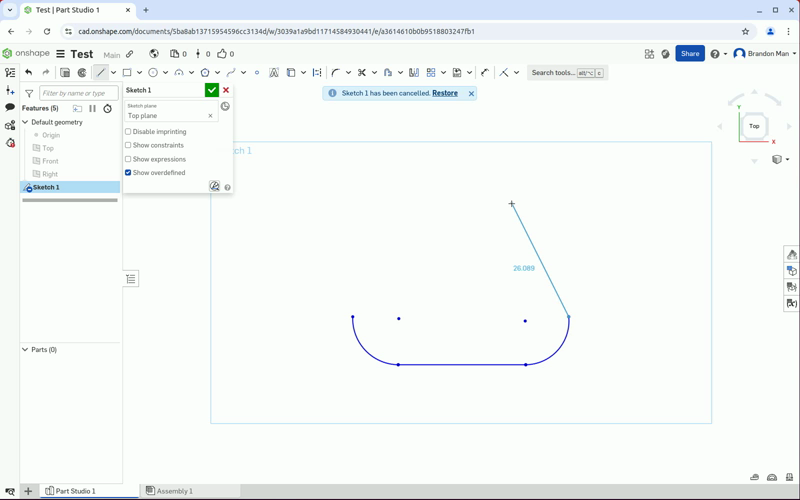
click(511, 203)
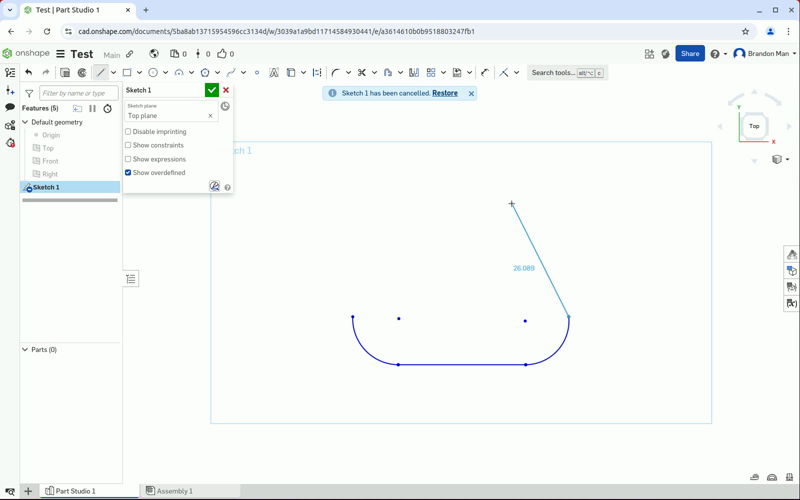
key_up(shift)
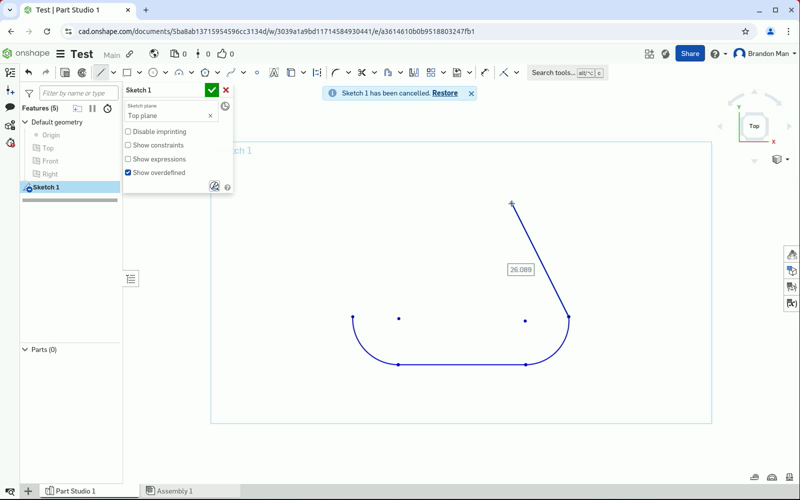
key(esc)
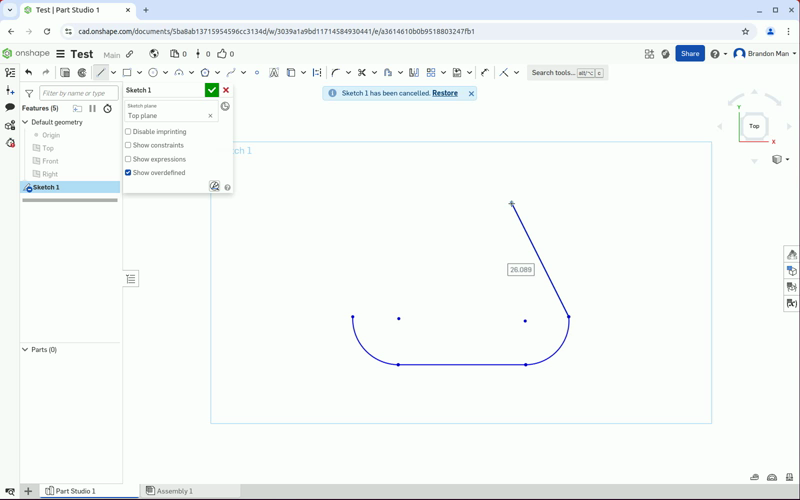
key(a)
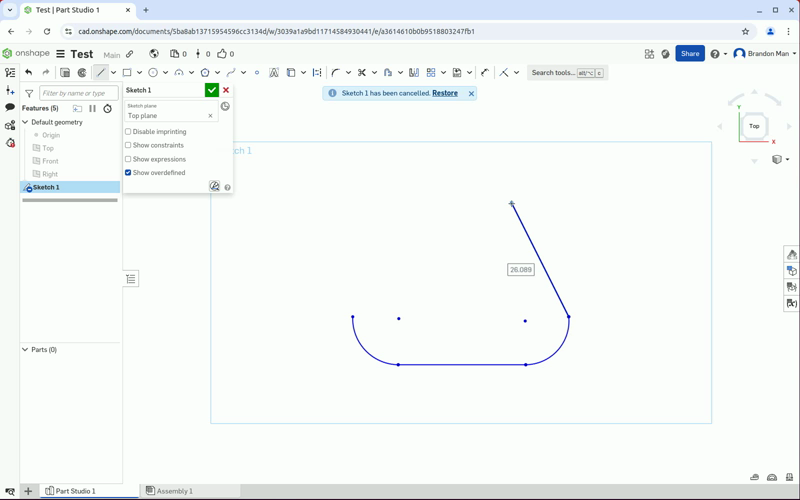
mouse_move(511, 203)
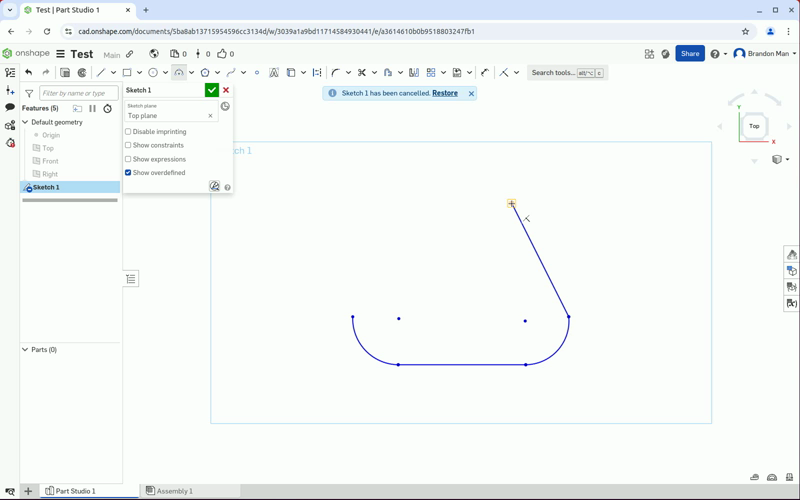
click(511, 203)
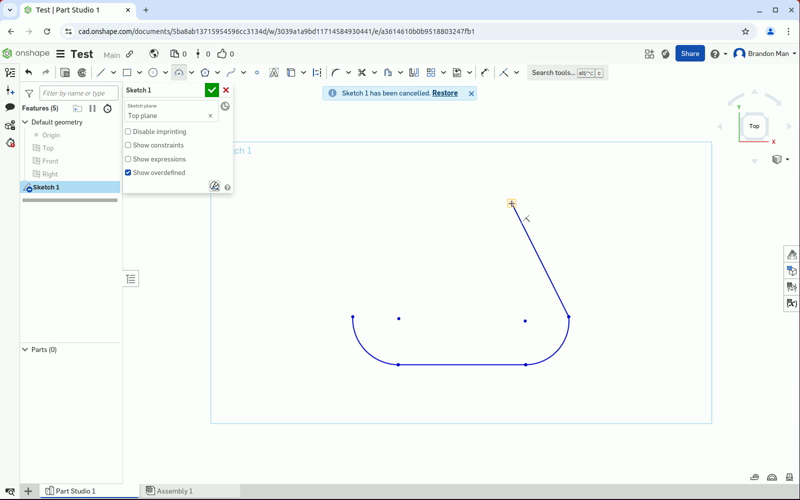
key_down(shift)
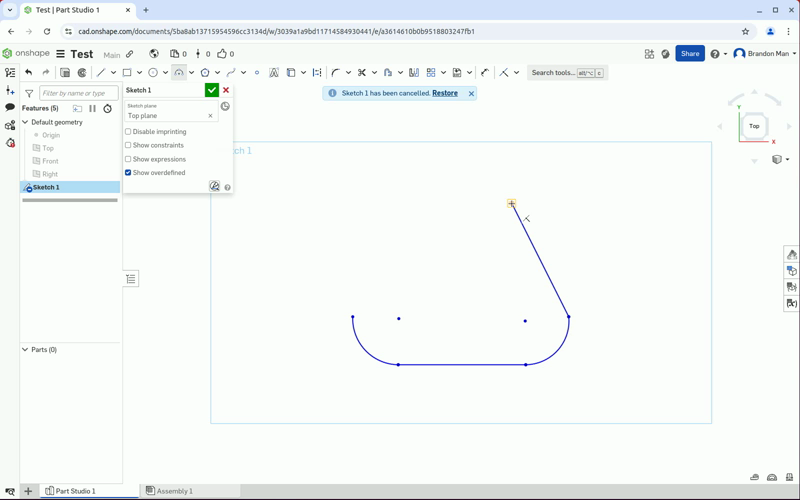
mouse_move(409, 203)
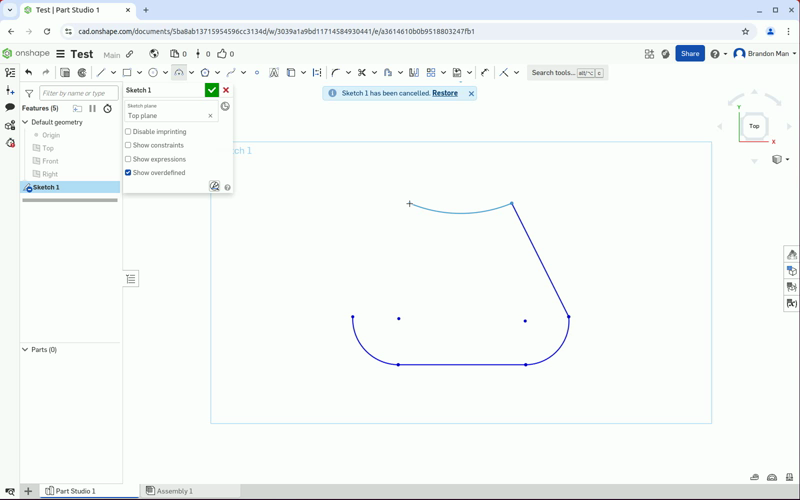
click(409, 203)
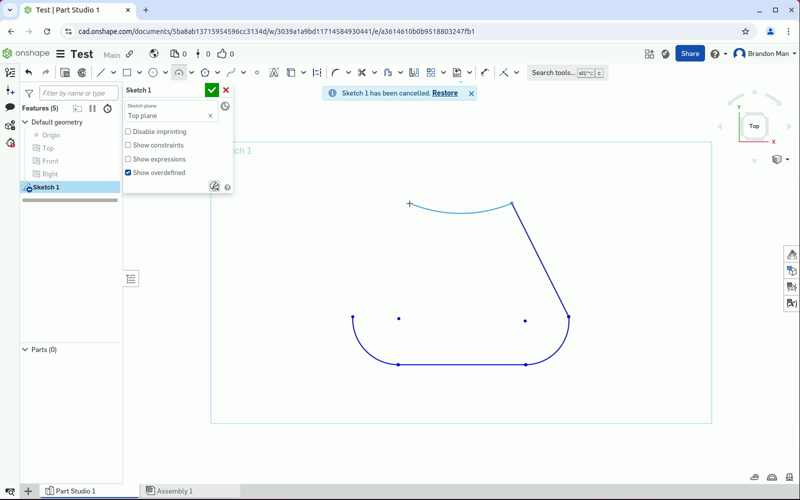
mouse_move(460, 171)
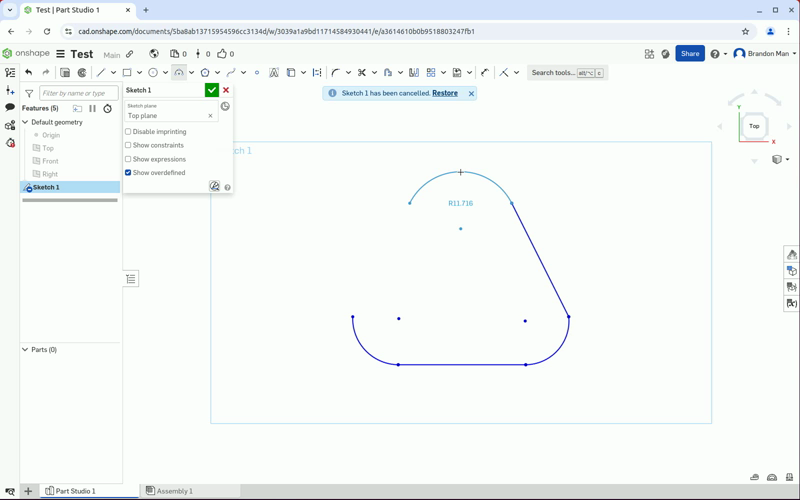
click(460, 171)
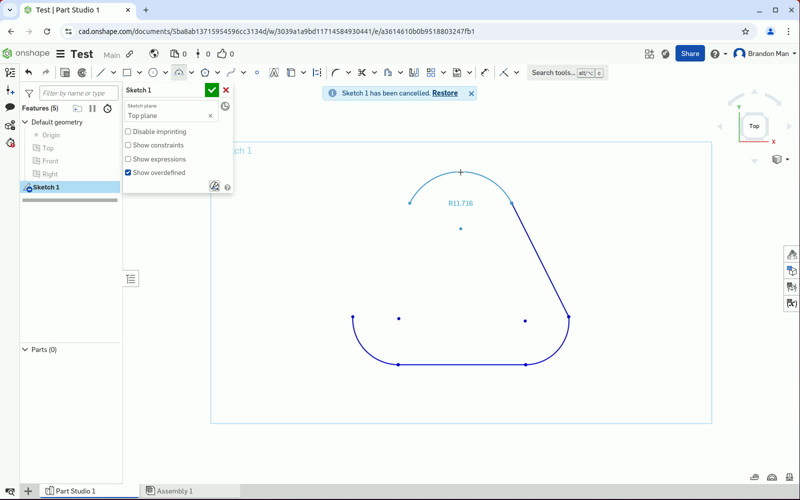
key_up(shift)
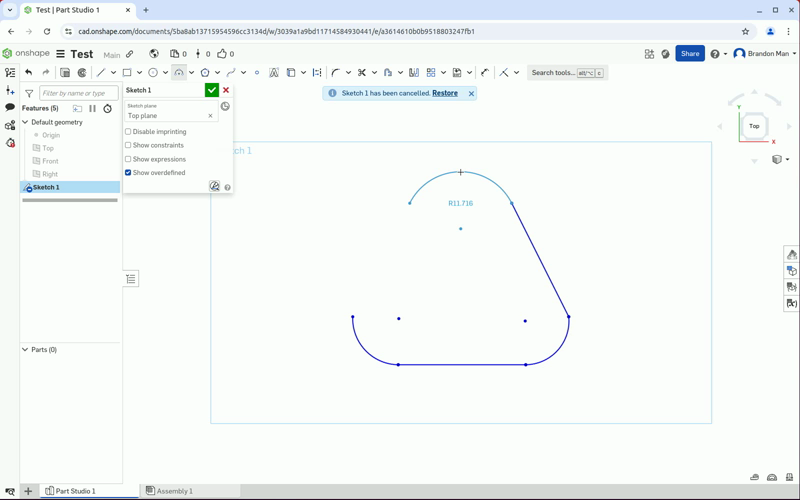
key(esc)
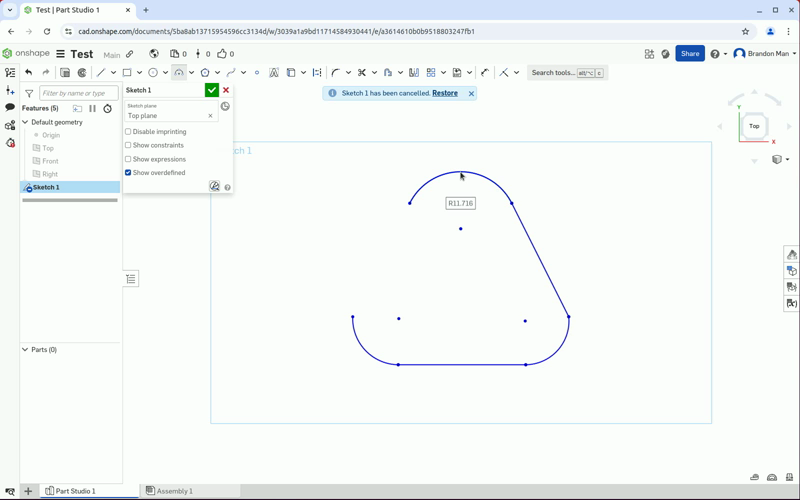
key(l)
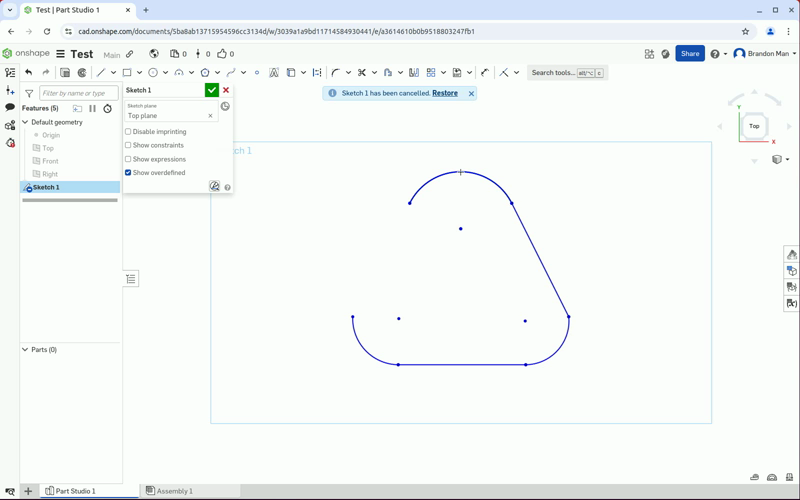
mouse_move(409, 203)
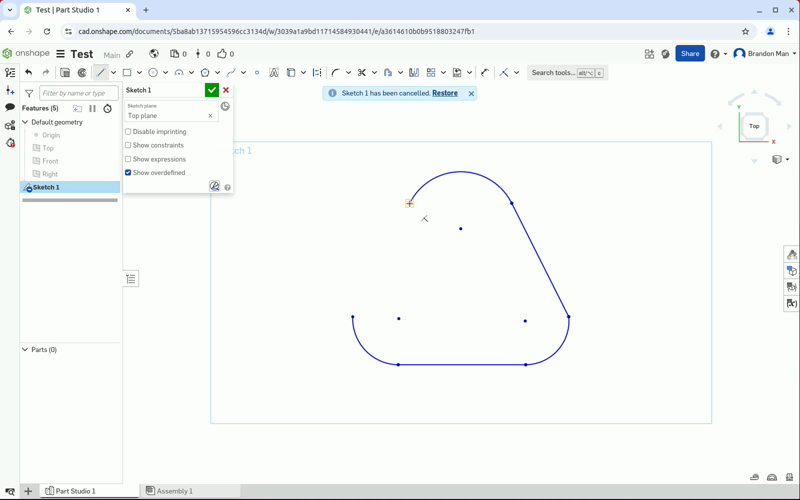
click(409, 203)
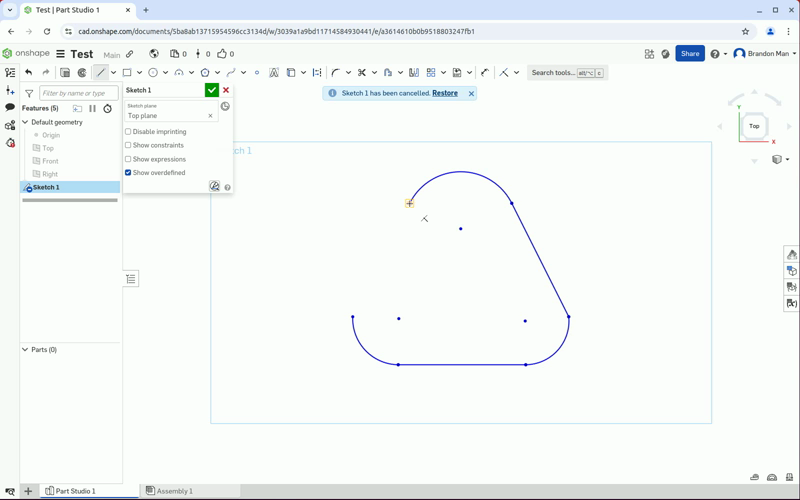
key_down(shift)
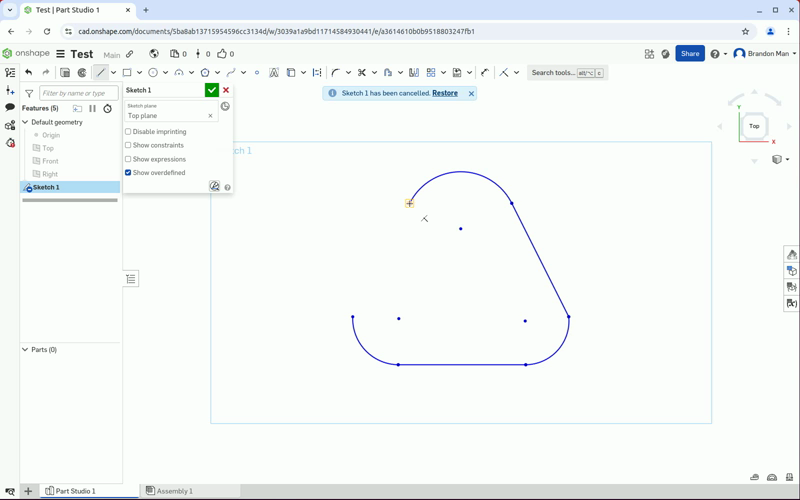
mouse_move(352, 316)
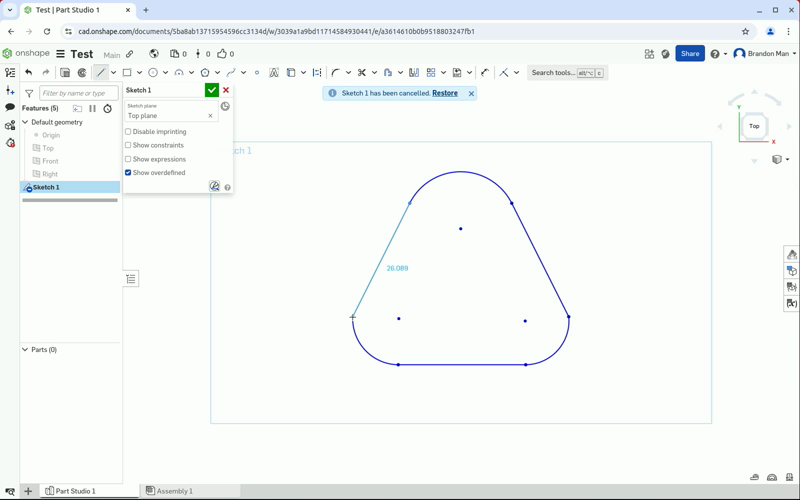
key_up(shift)
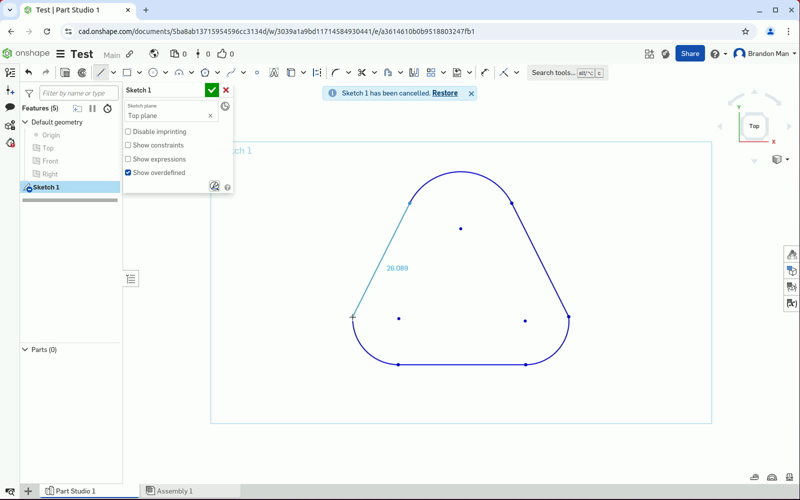
click(352, 316)
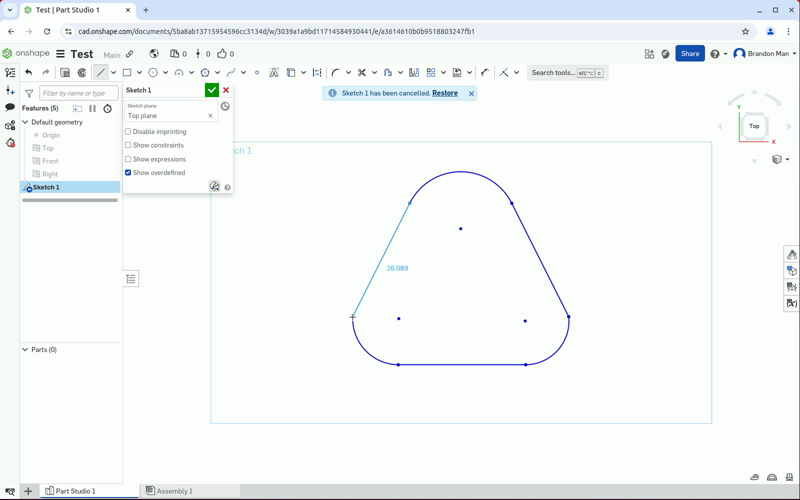
key(esc)
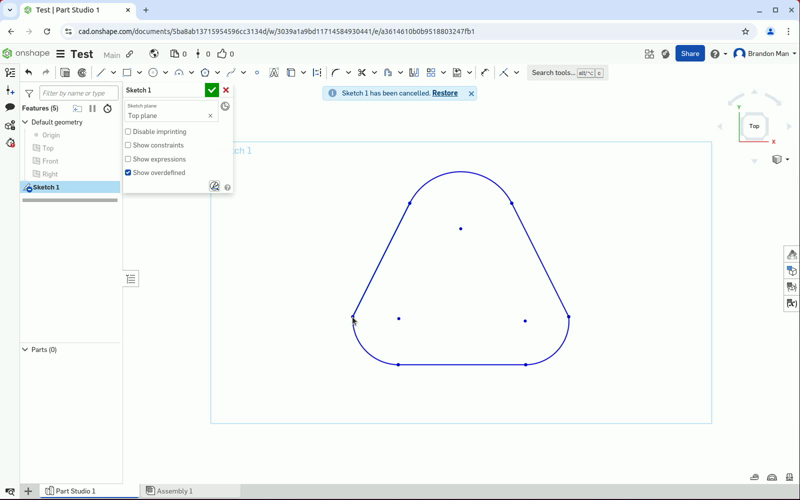
mouse_move(427, 300)
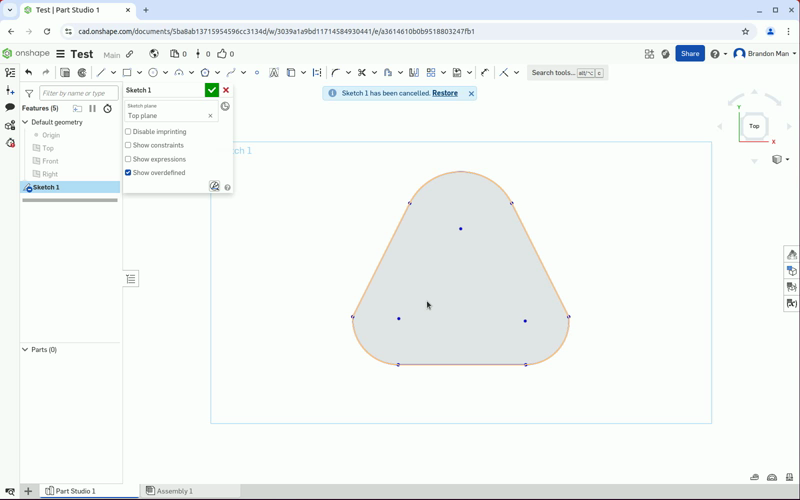
click(427, 300)
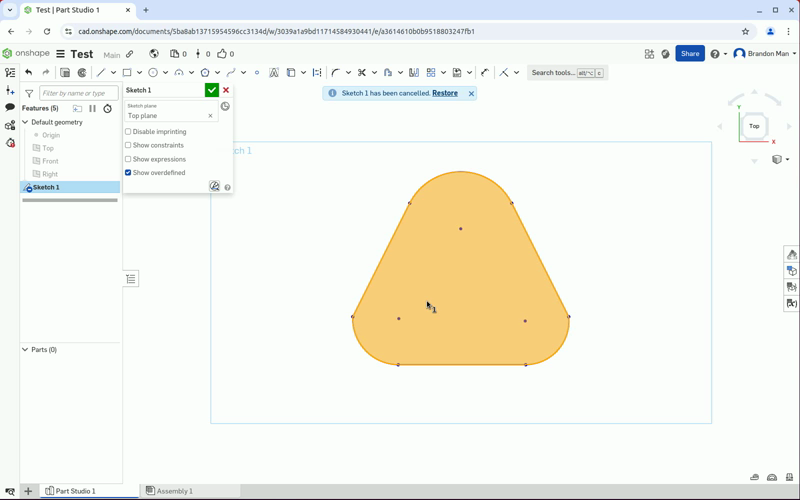
mouse_move(73, 352)
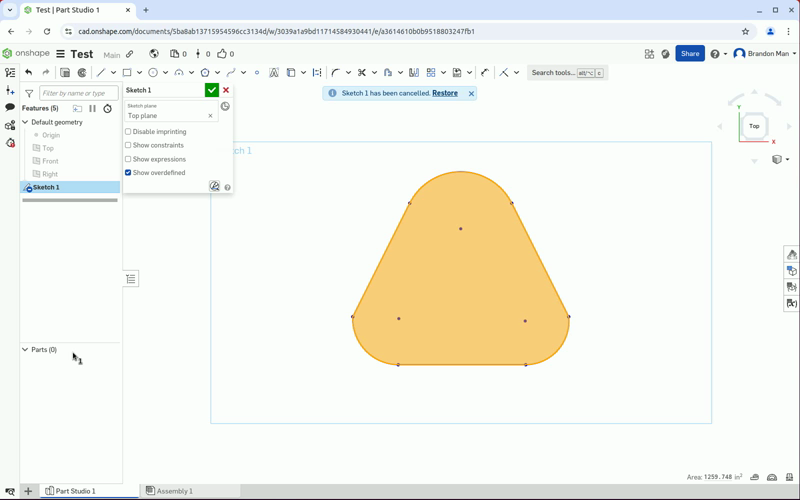
key(shift+y)
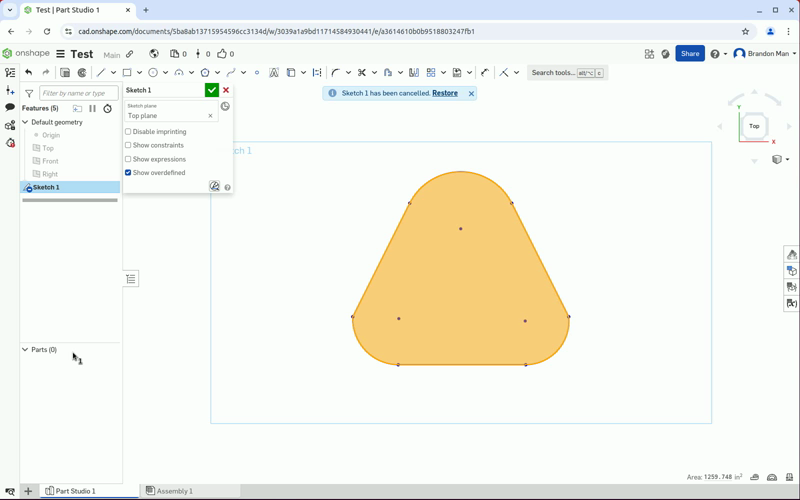
key(shift+e)
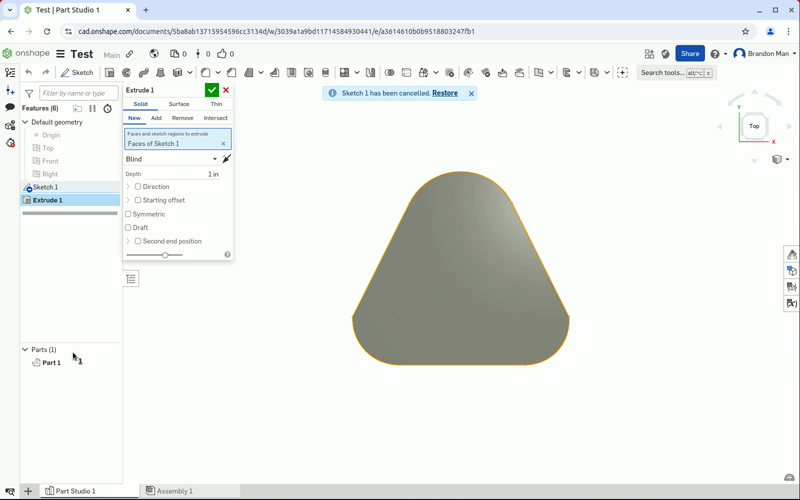
mouse_move(143, 106)
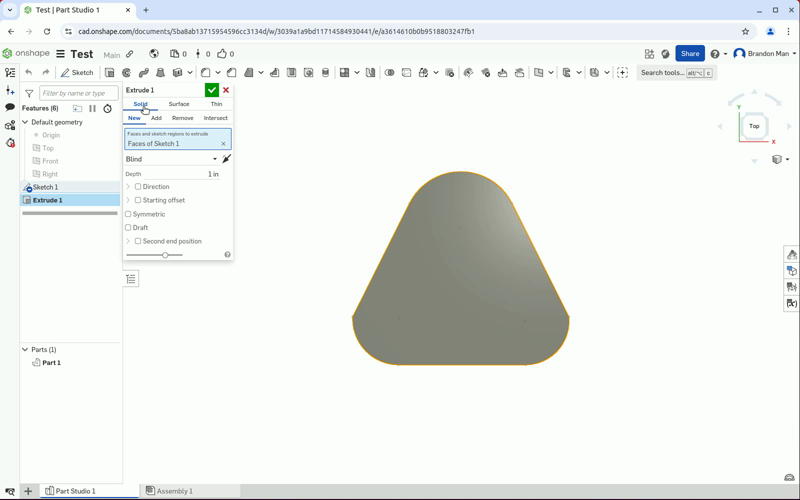
click(143, 106)
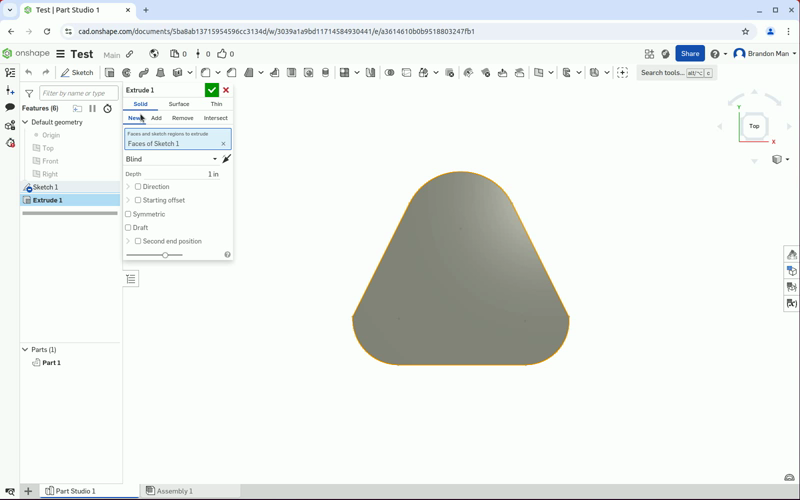
mouse_move(137, 120)
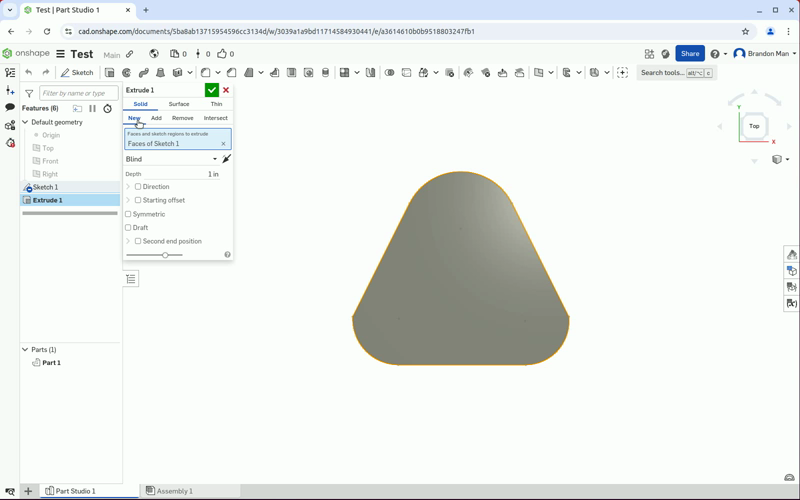
click(137, 120)
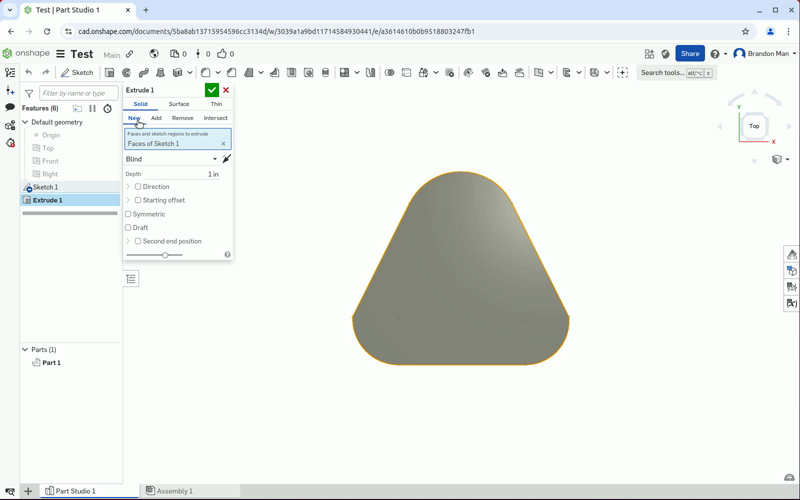
key(tab, 4)
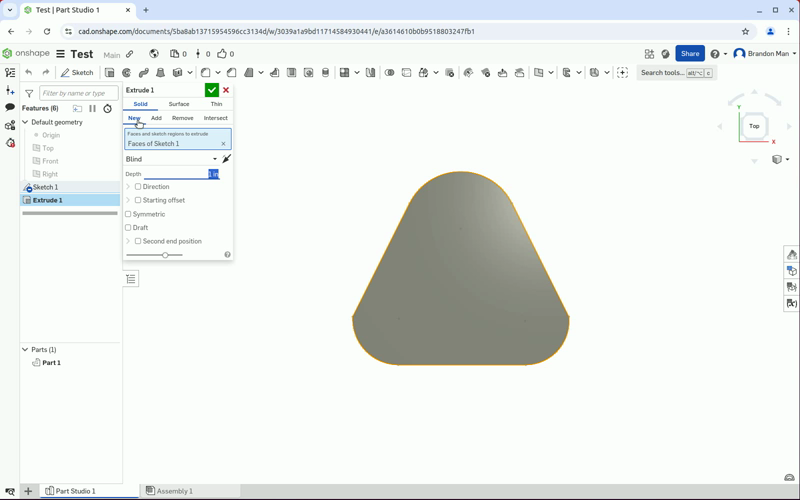
text(22.145)
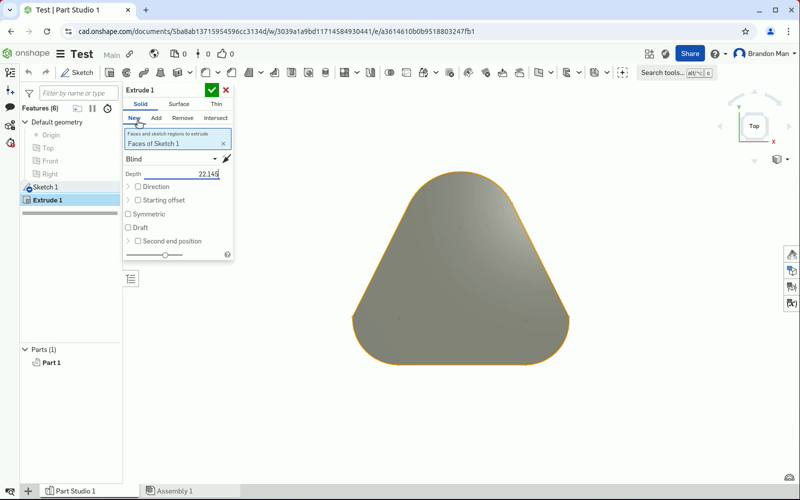
key(enter)
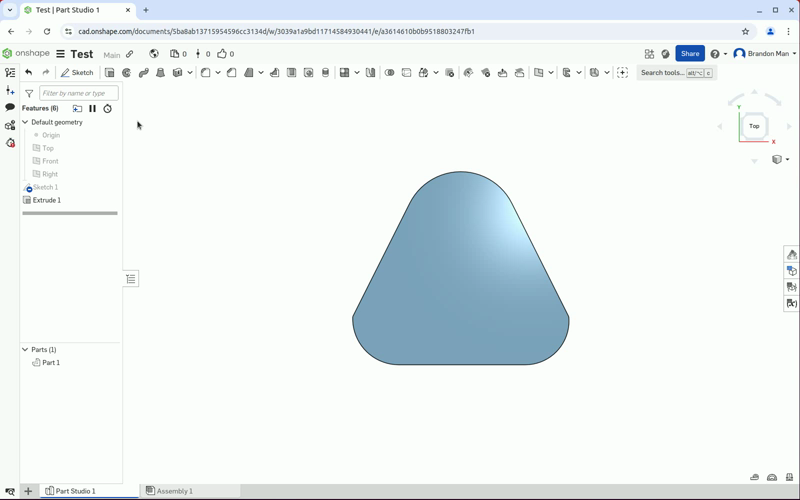
key(shift+h)
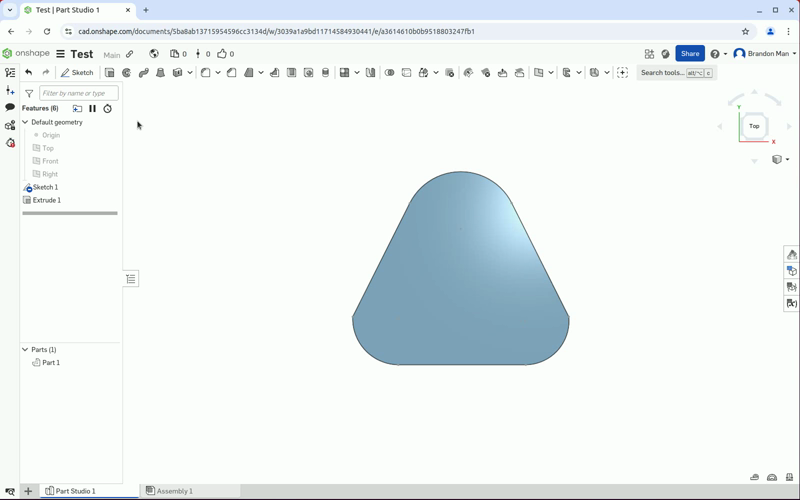
key(shift+h)
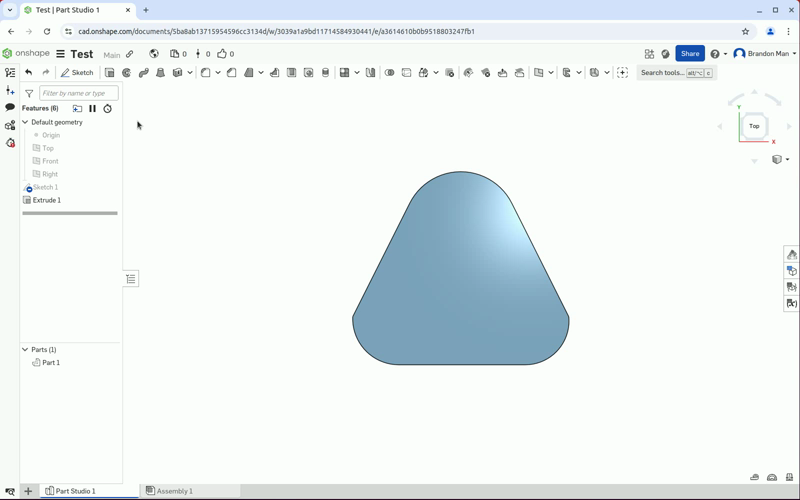
mouse_move(73, 189)
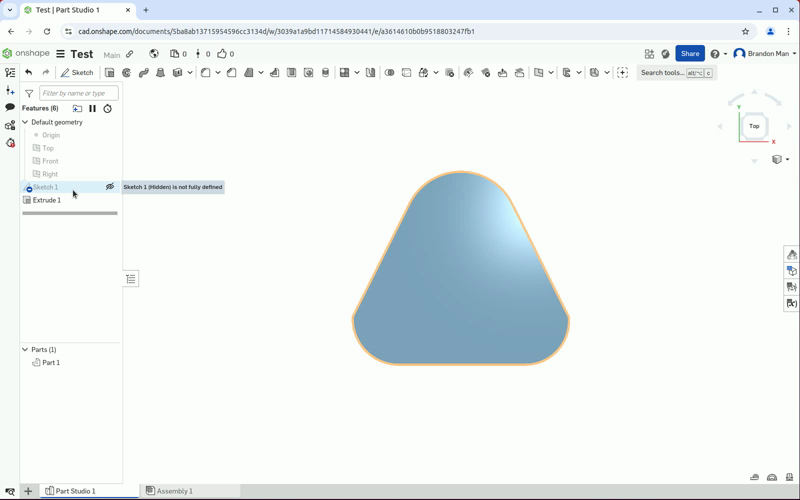
click(73, 189)
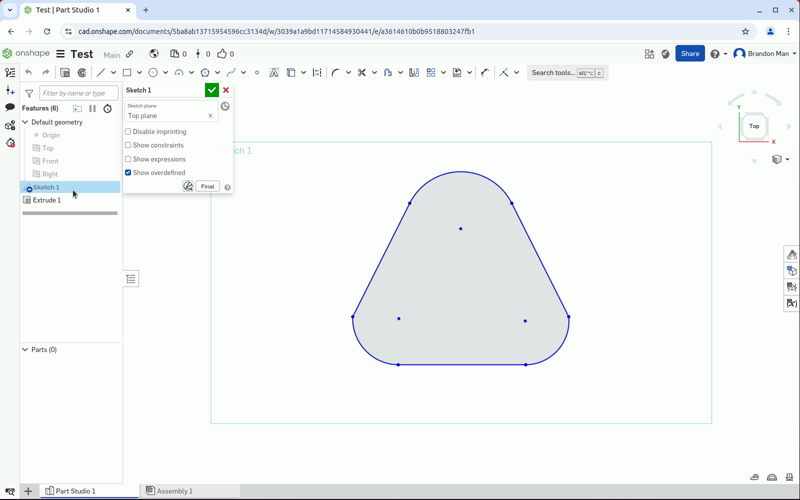
mouse_move(229, 92)
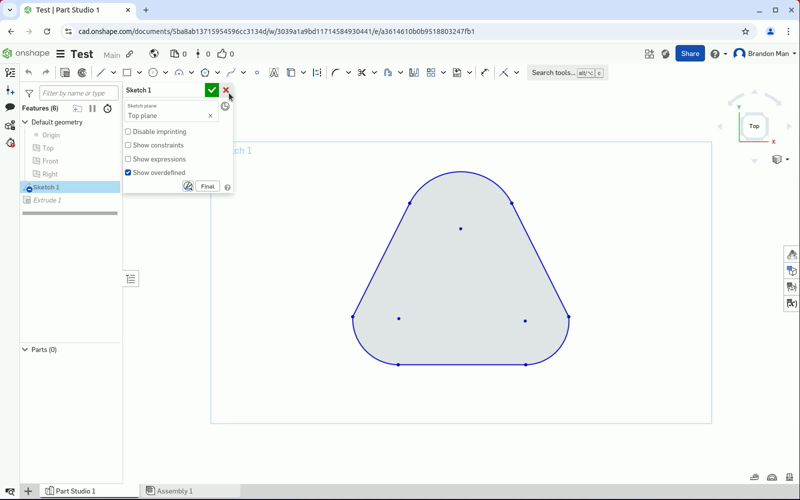
click(229, 92)
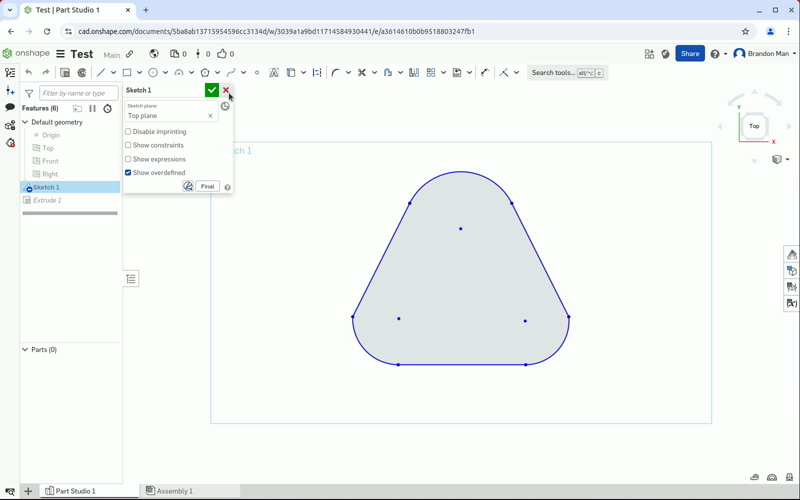
key(shift+s)
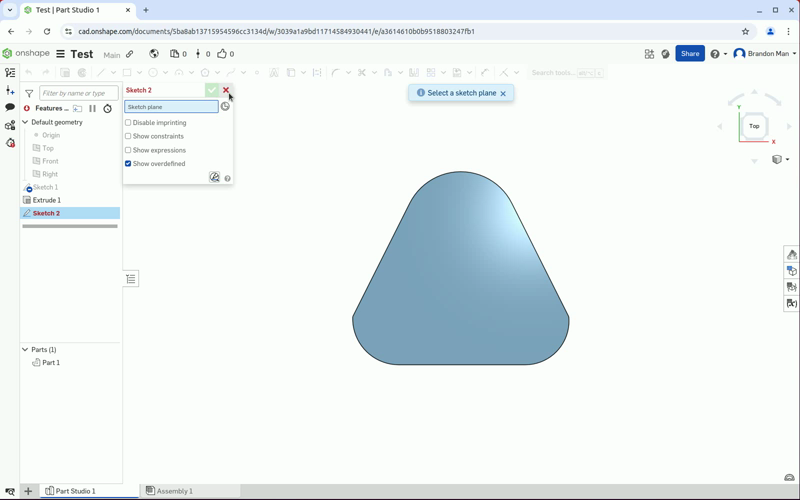
mouse_move(73, 150)
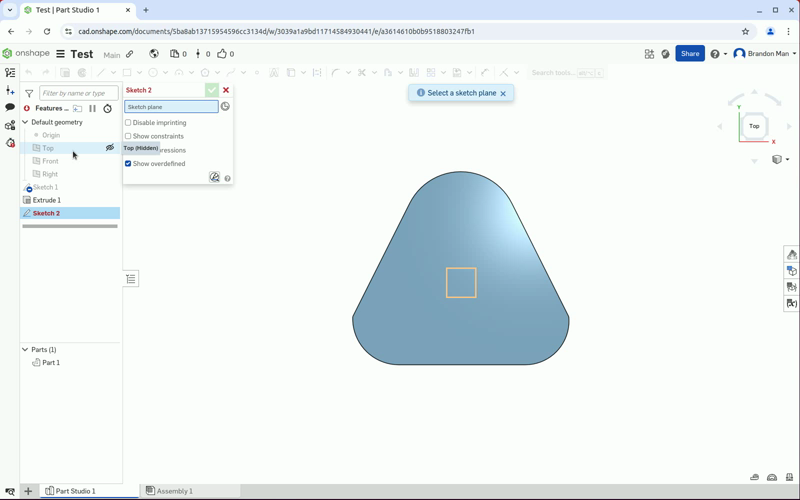
click(73, 150)
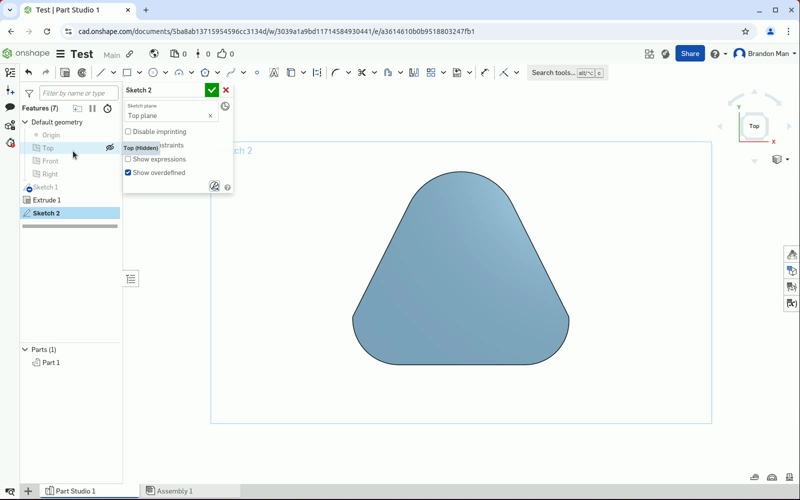
mouse_move(73, 352)
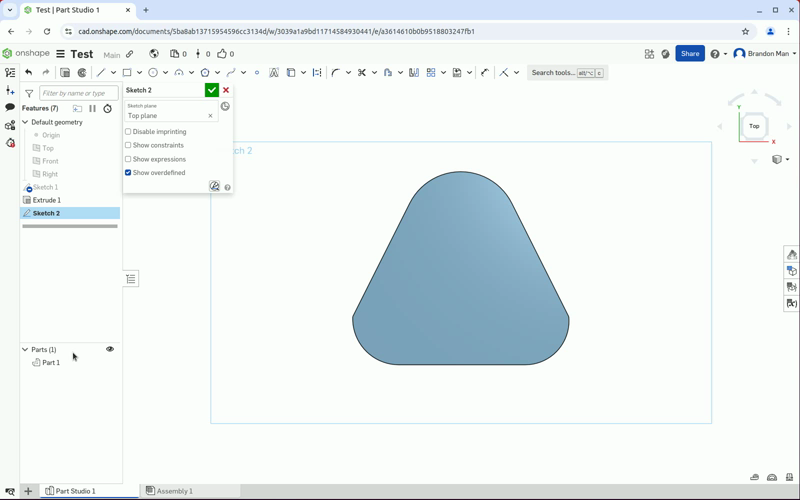
key(y)
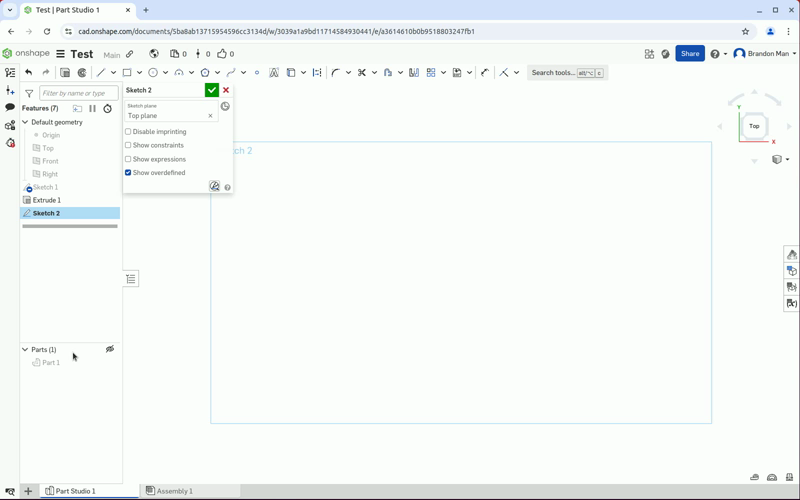
key(c)
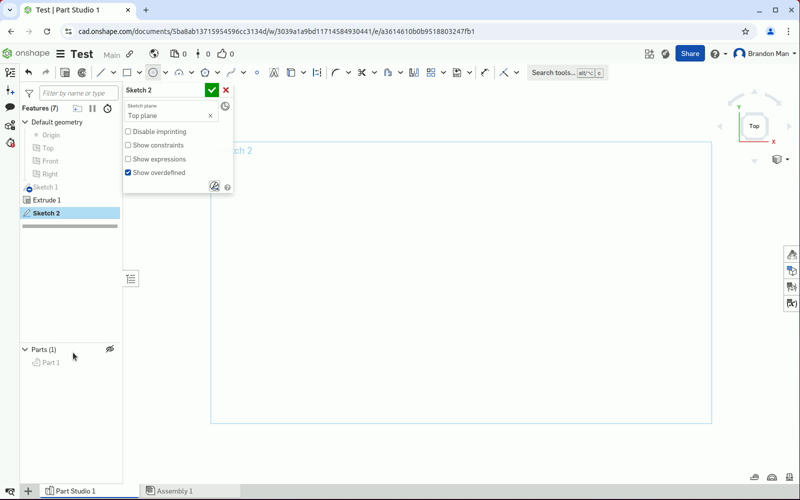
key_down(shift)
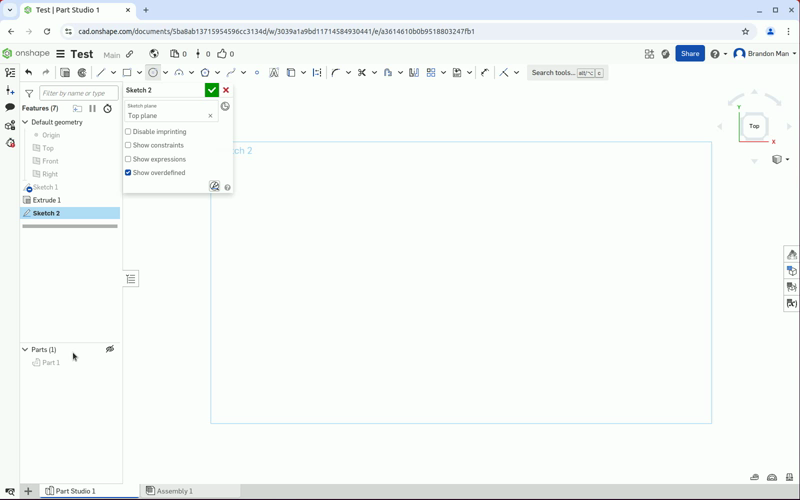
mouse_move(461, 282)
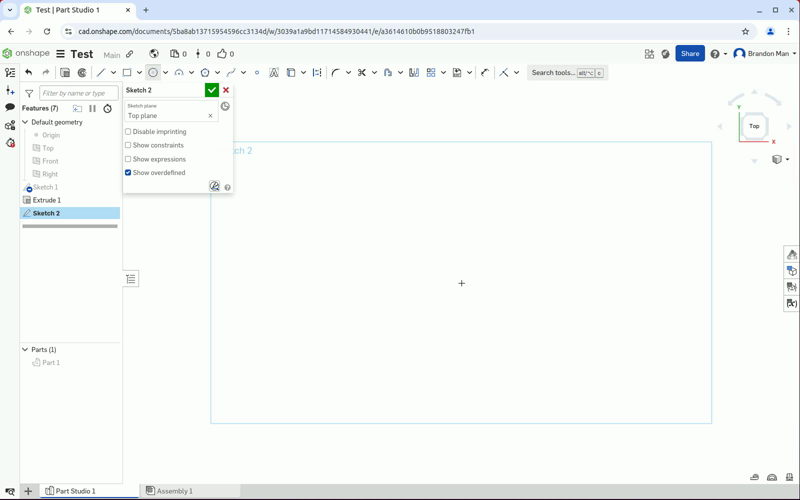
click(461, 282)
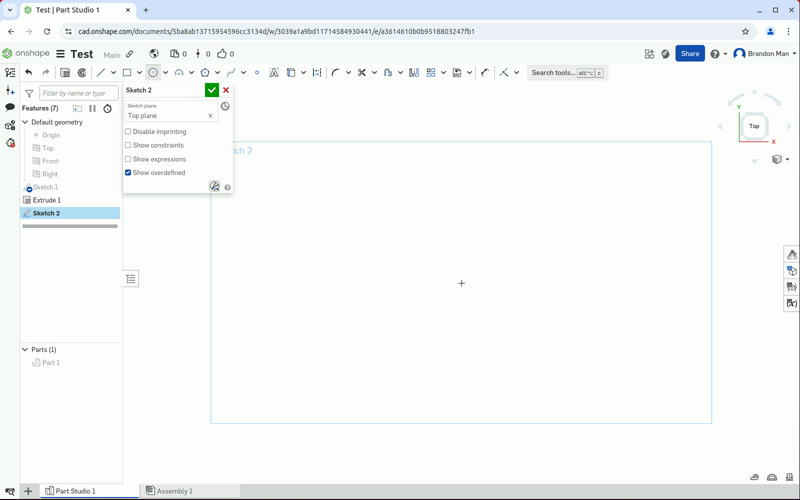
key_up(shift)
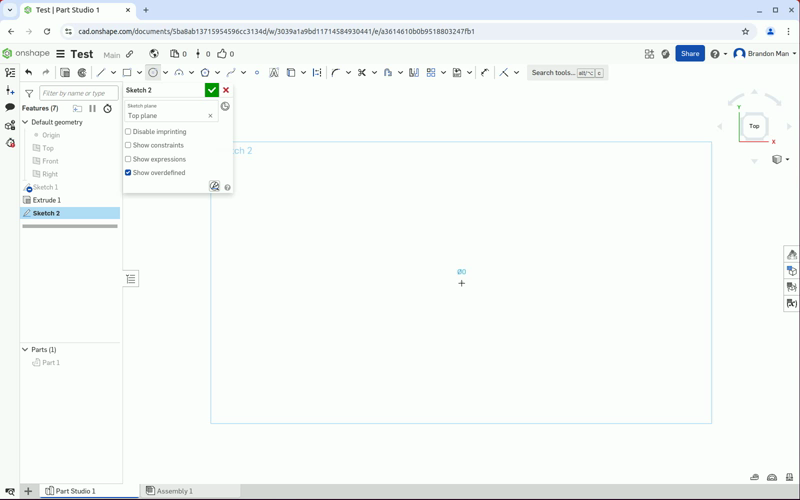
mouse_move(535, 282)
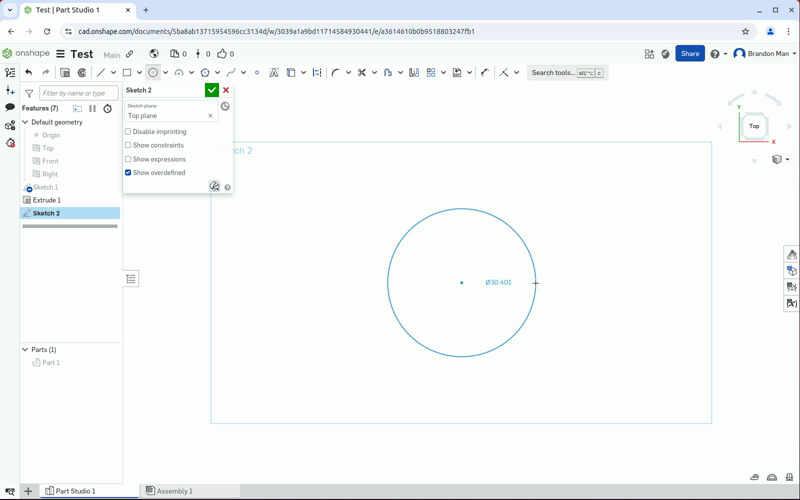
click(535, 282)
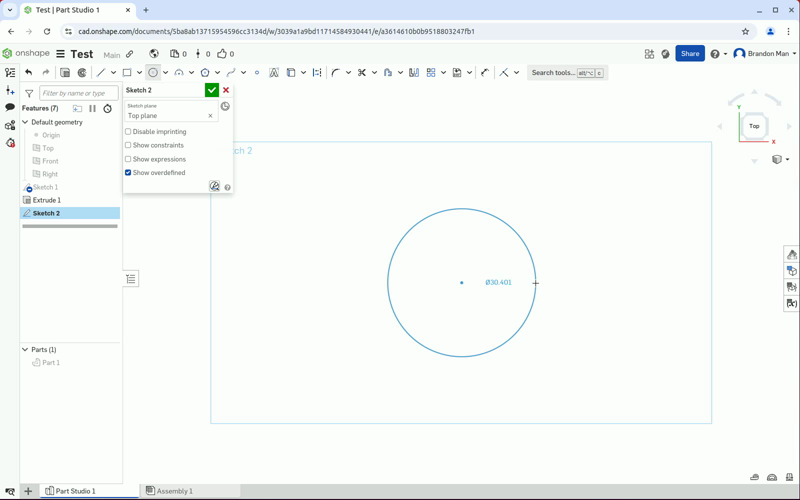
key(esc)
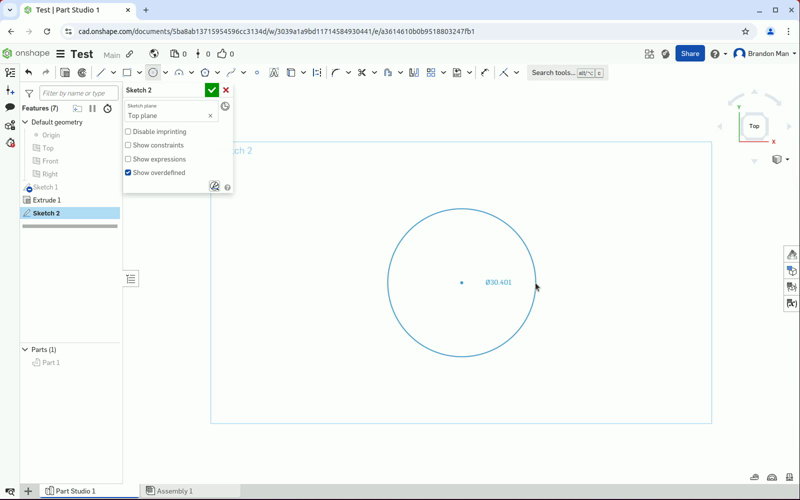
mouse_move(468, 251)
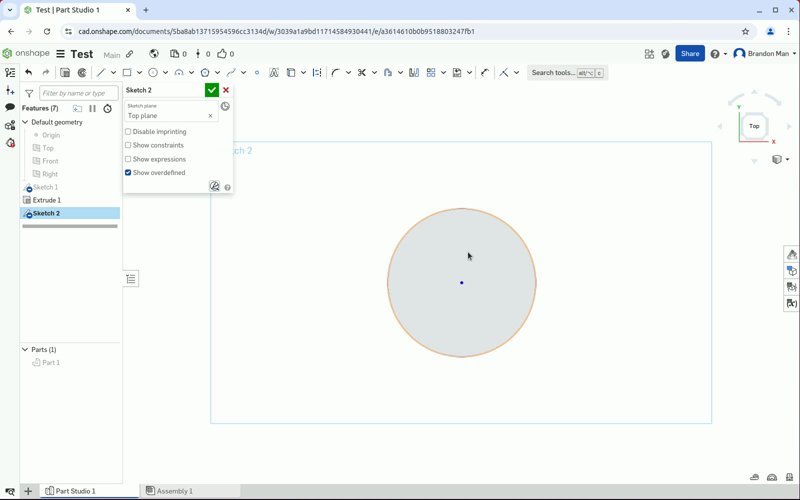
click(468, 251)
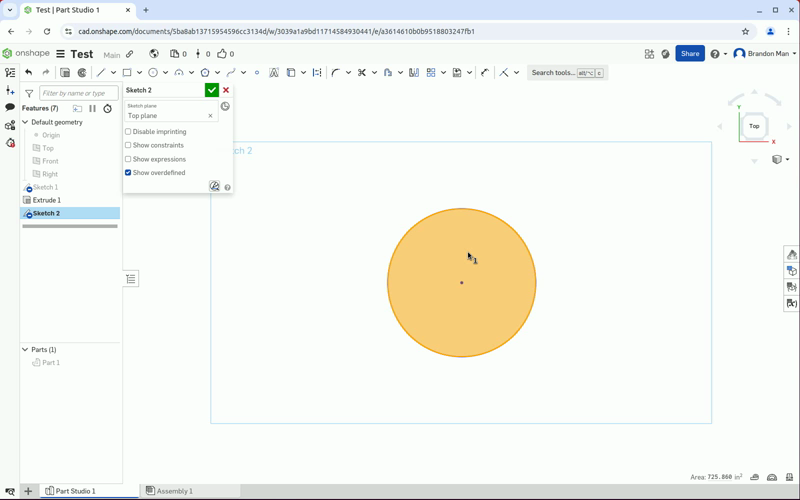
mouse_move(73, 352)
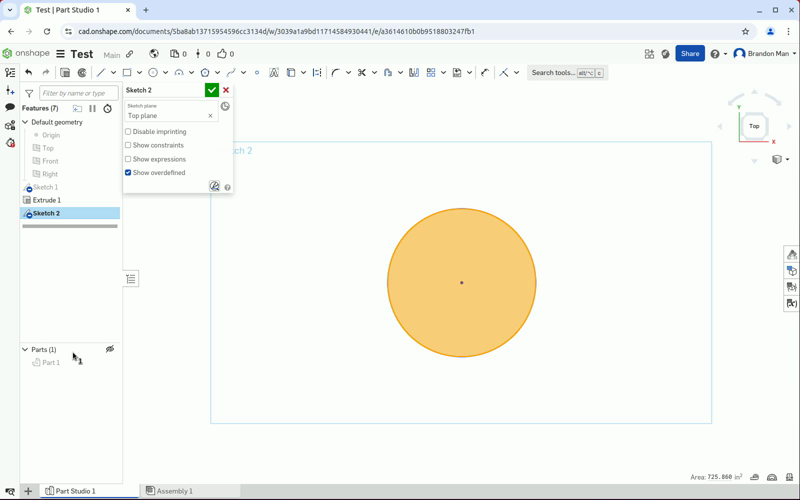
key(shift+y)
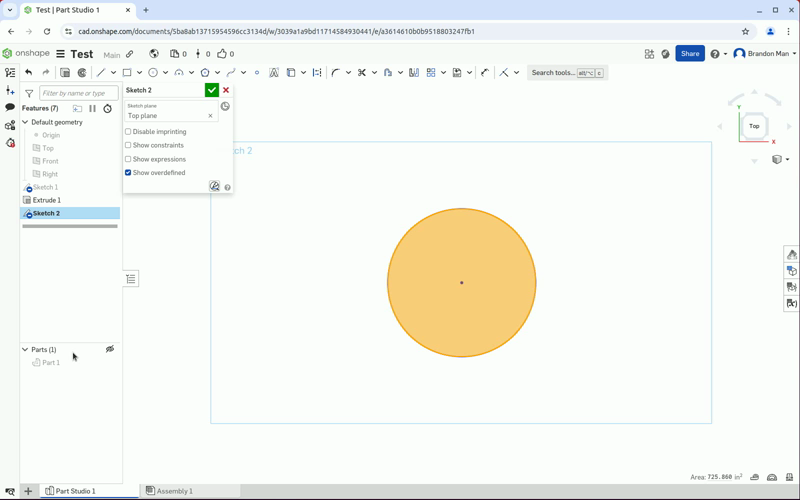
key(shift+e)
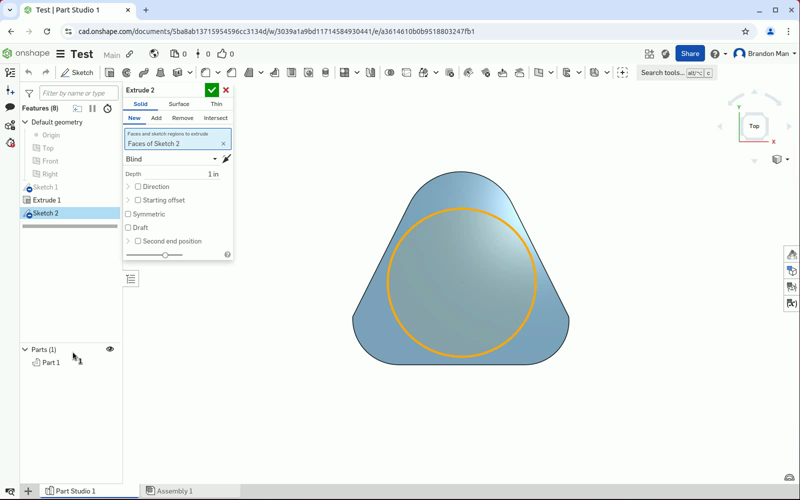
mouse_move(143, 106)
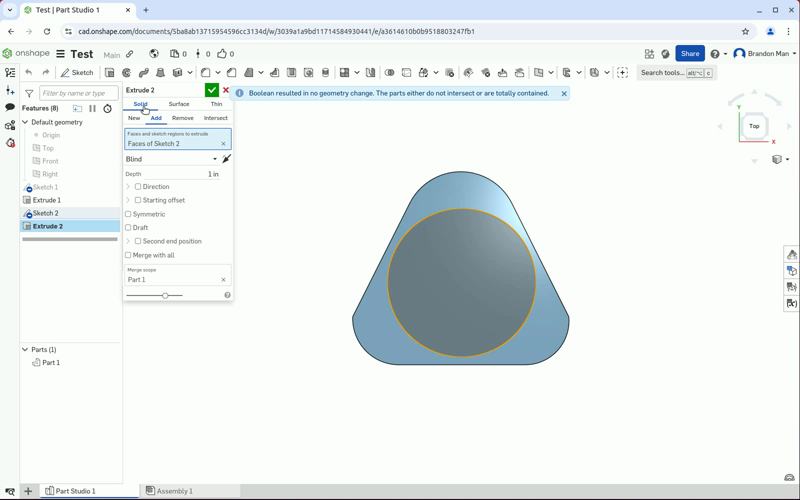
click(143, 106)
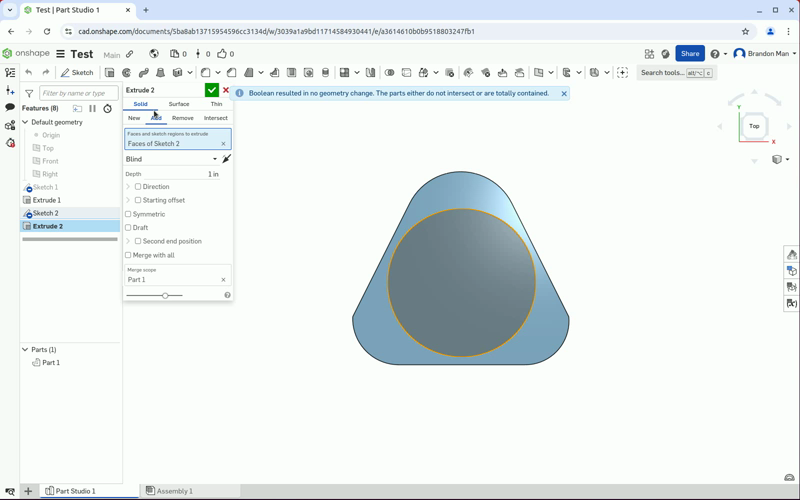
mouse_move(186, 120)
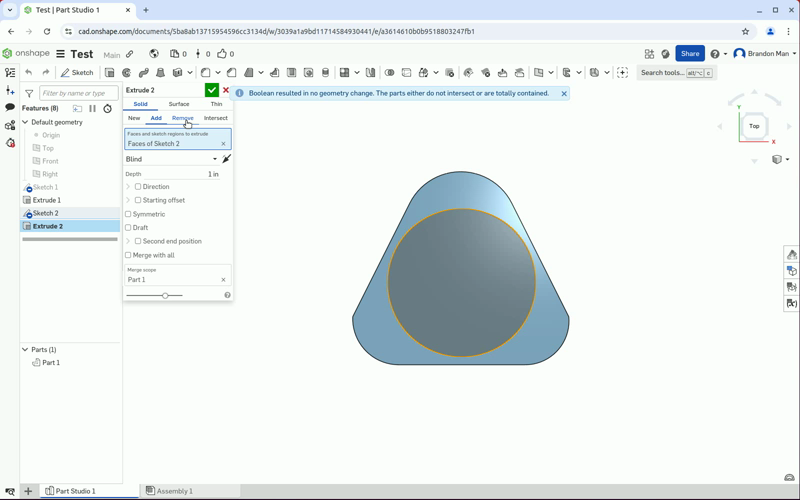
click(186, 120)
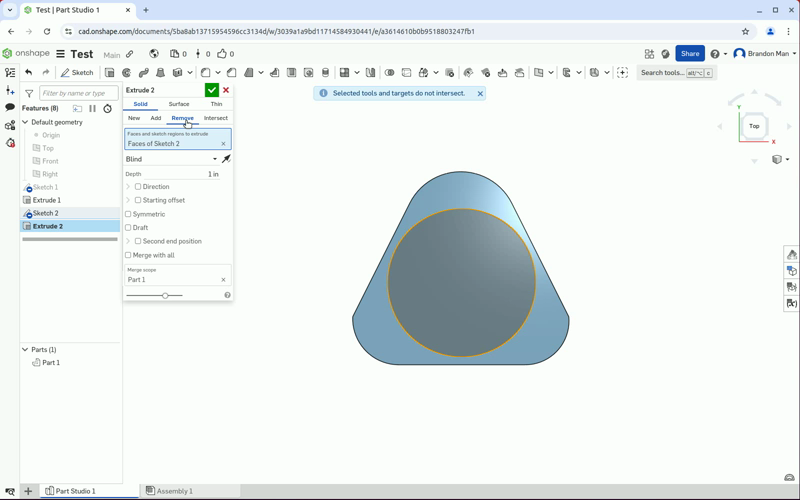
key(tab, 4)
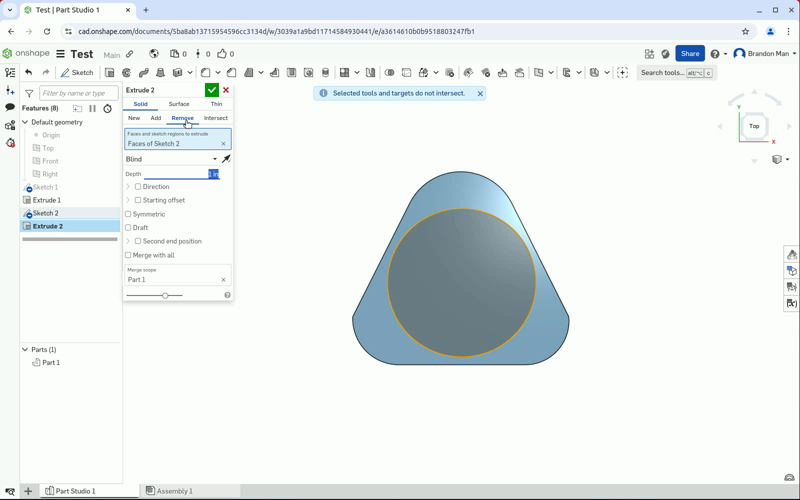
text(-22.145)
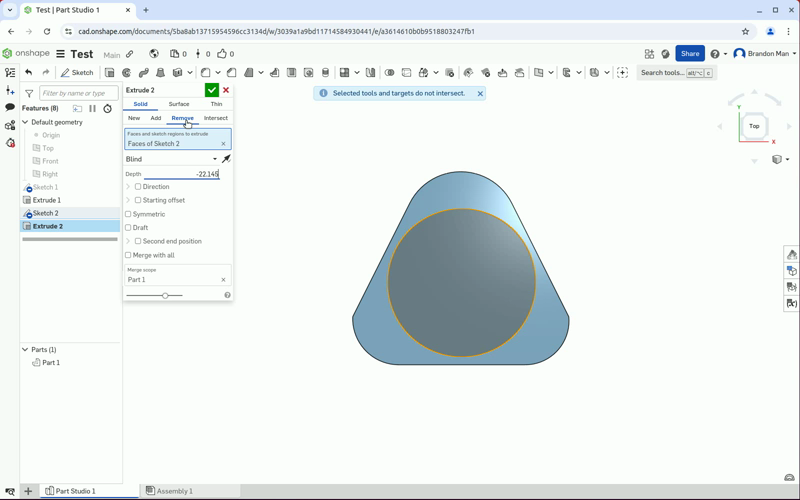
key(tab, 6)
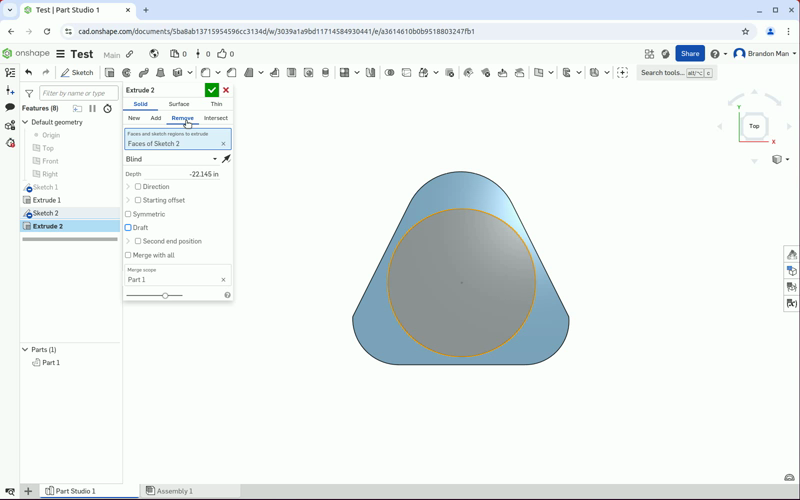
key(space)
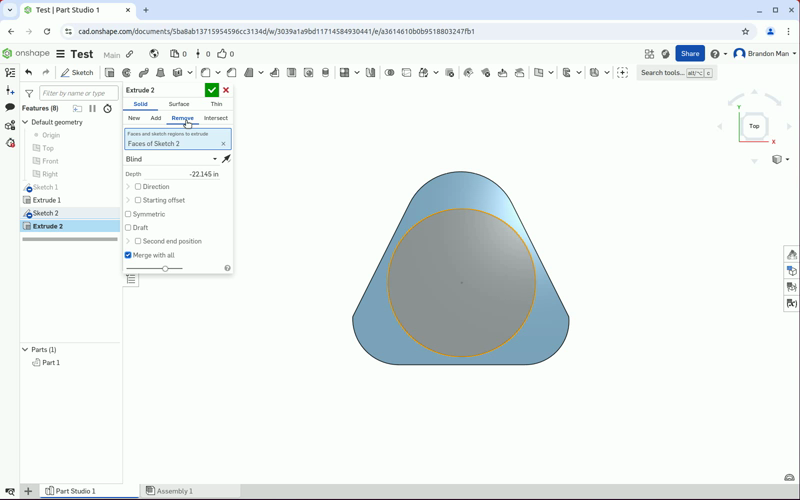
key(enter)
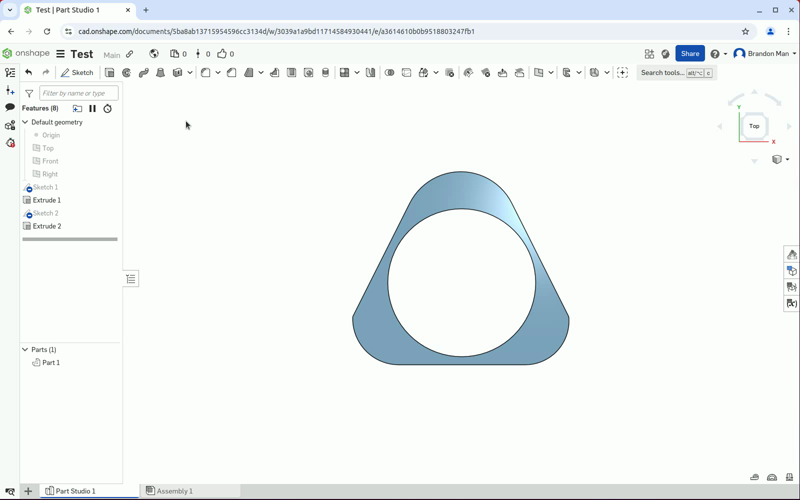
key(shift+h)
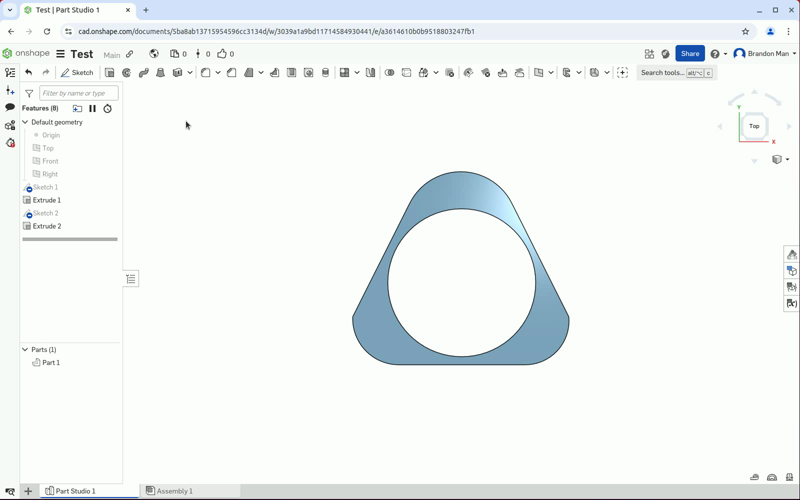
key(shift+h)
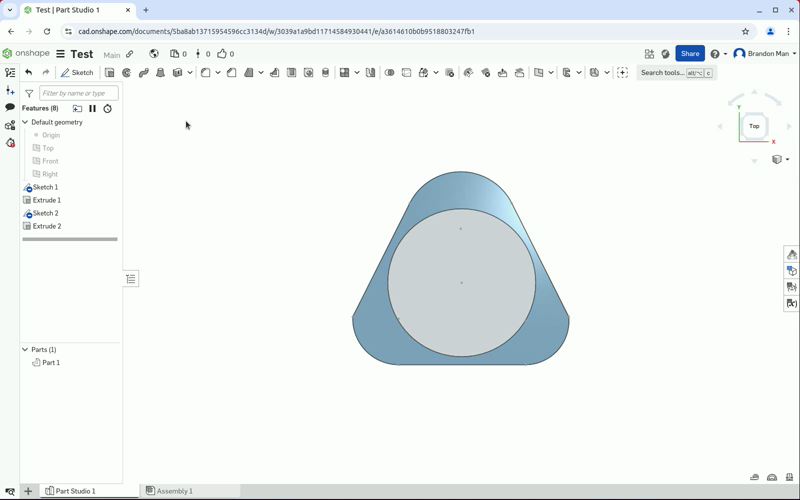
key(shift+7)
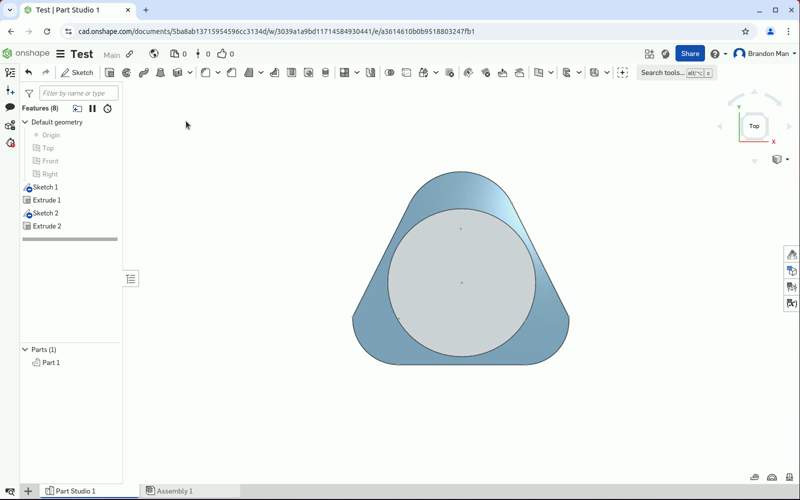
key(up, 3)
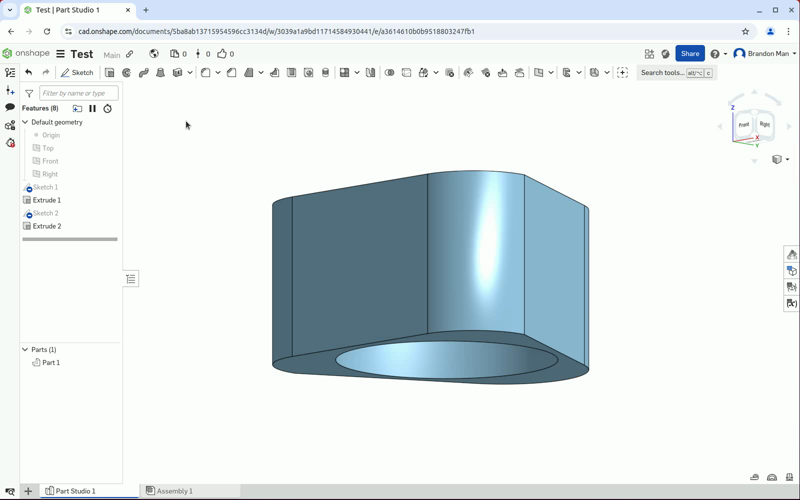
key(left, 3)
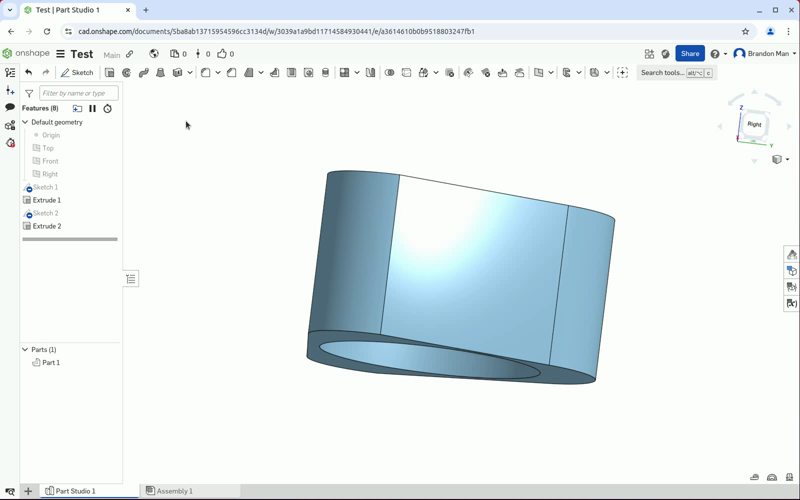
key(right, 3)
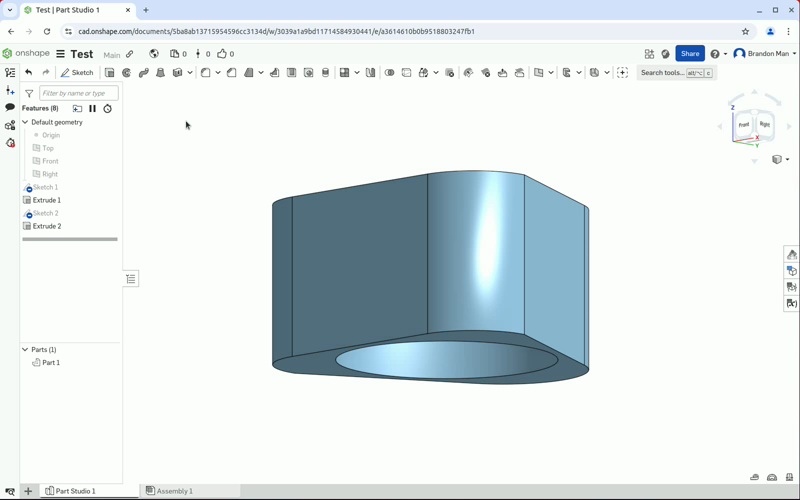
key(down, 3)
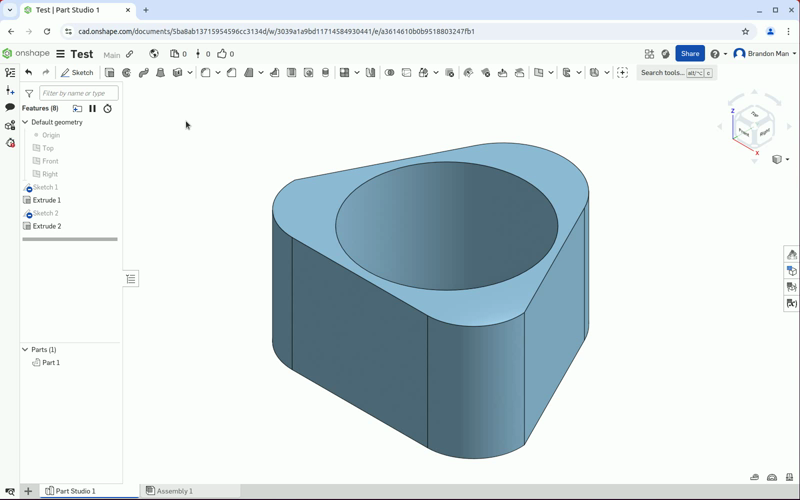
mouse_move(73, 189)
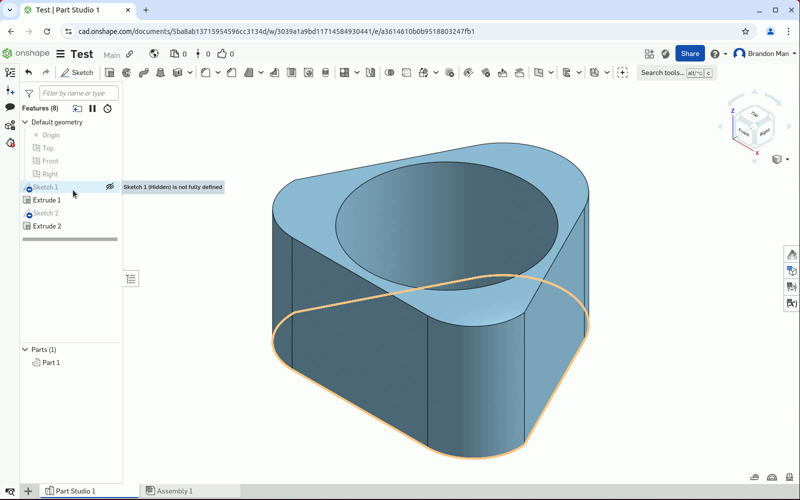
click(73, 189)